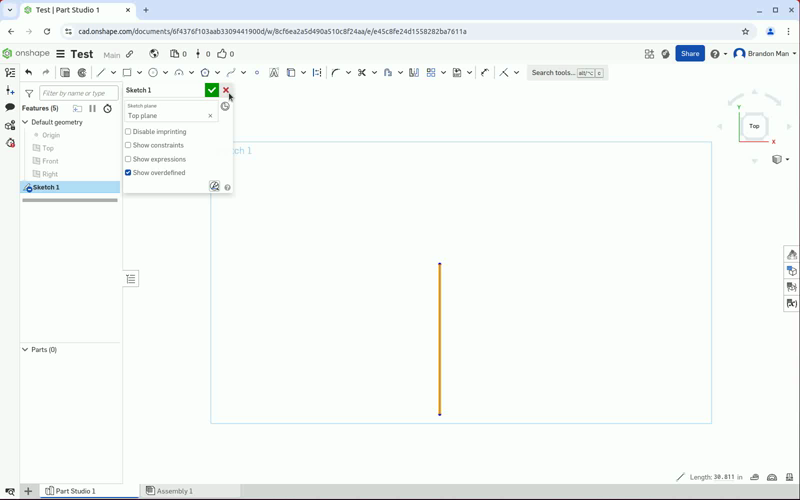
key(shift+h)
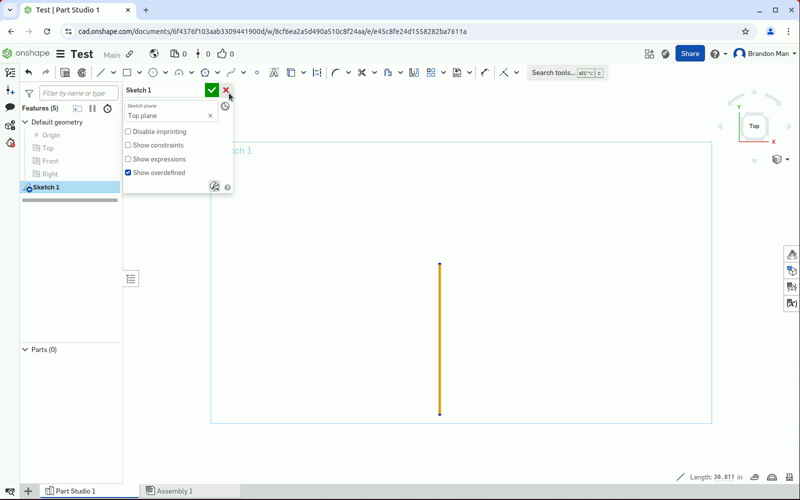
key(shift+s)
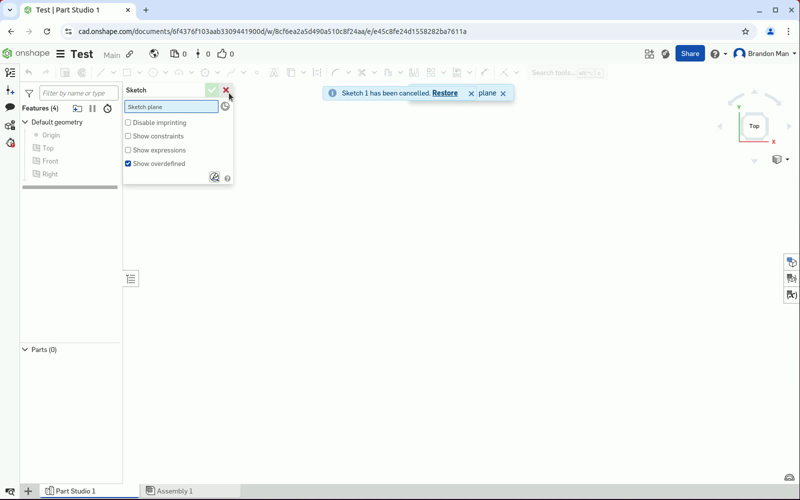
mouse_move(73, 150)
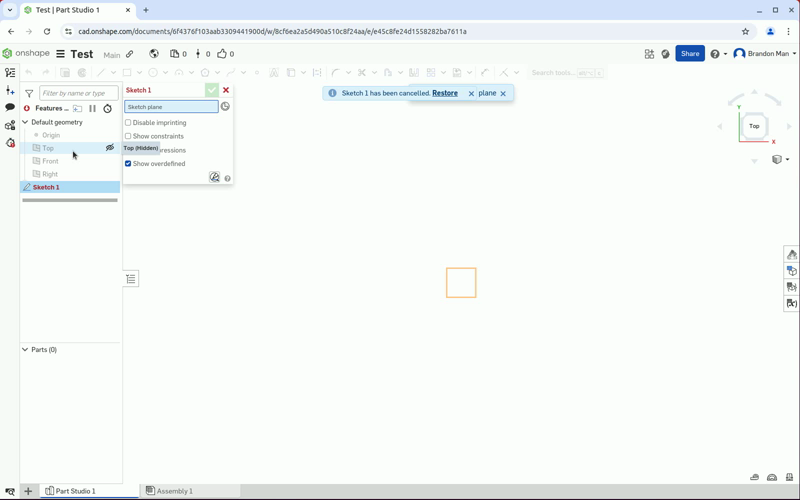
click(73, 150)
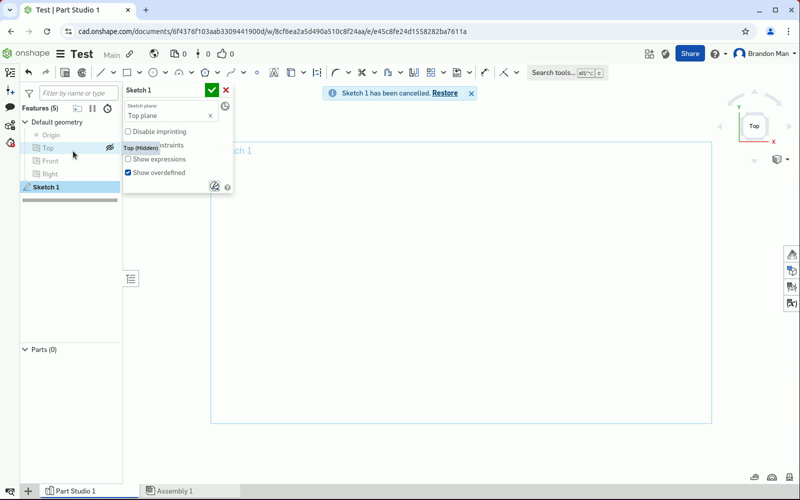
mouse_move(73, 352)
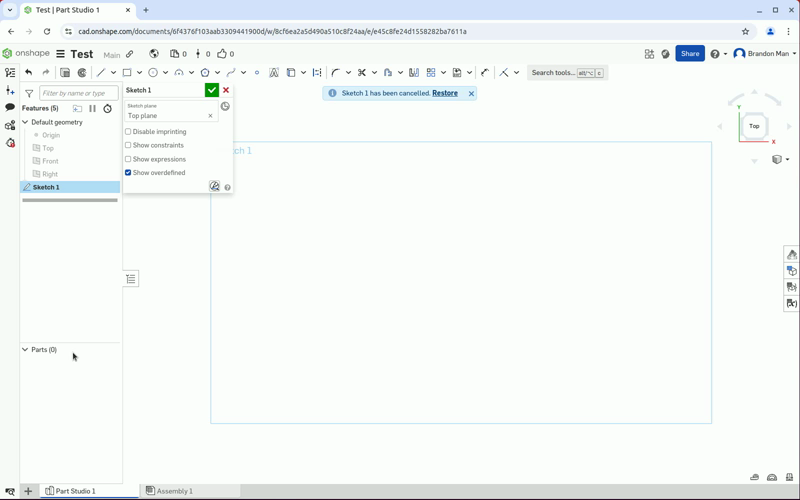
key(y)
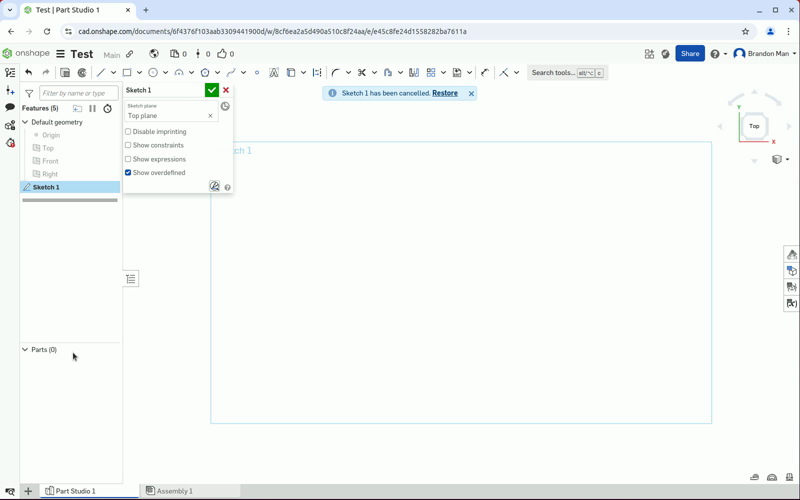
key(l)
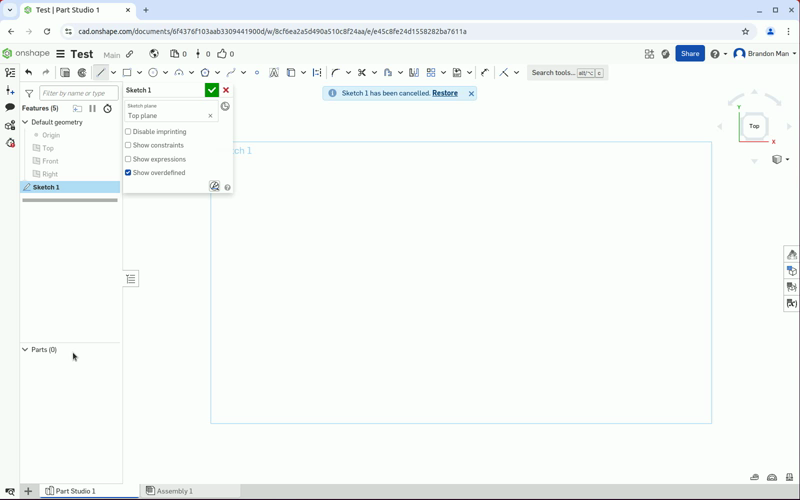
key_down(shift)
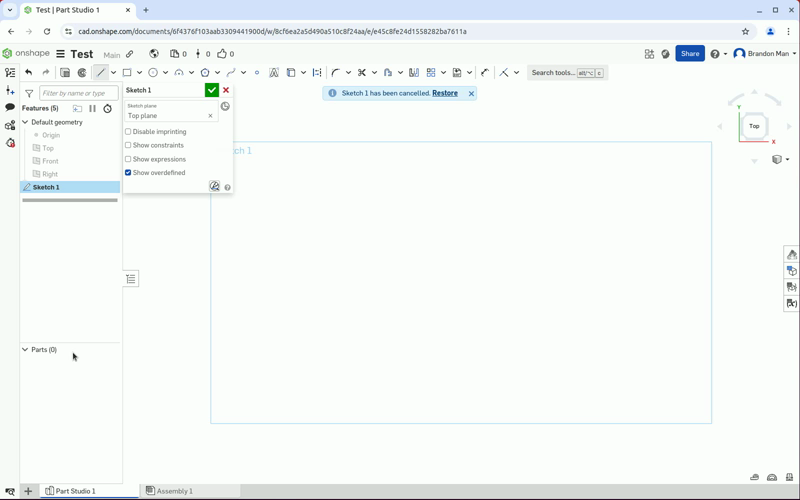
mouse_move(348, 251)
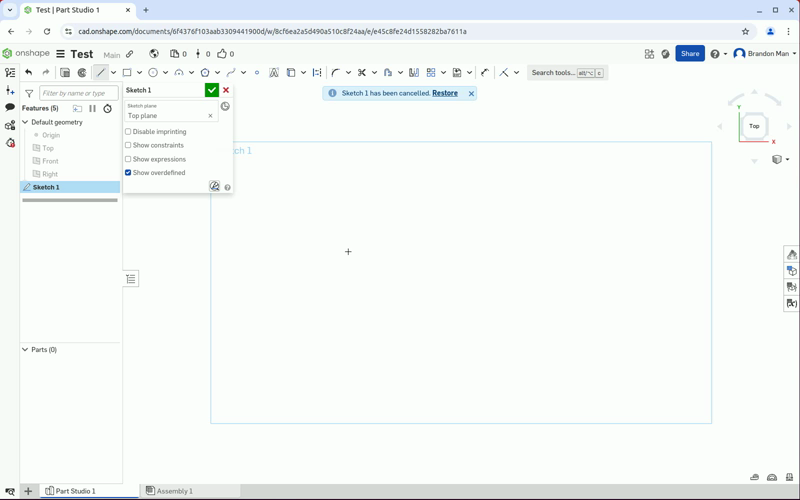
click(348, 251)
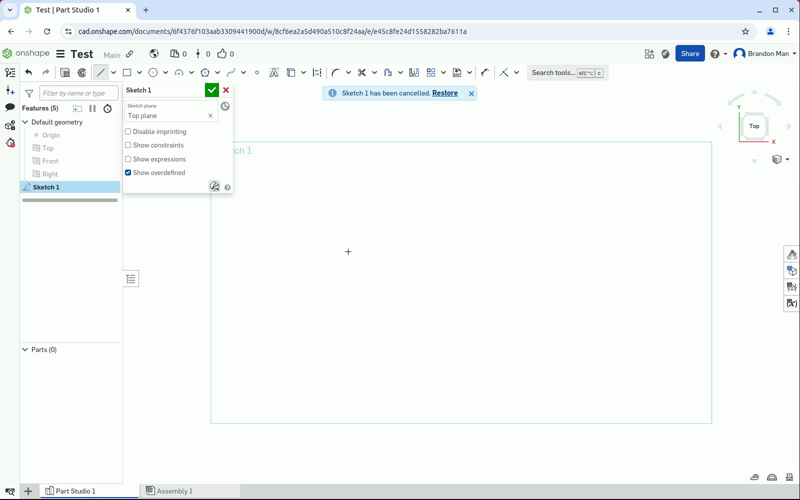
key_up(shift)
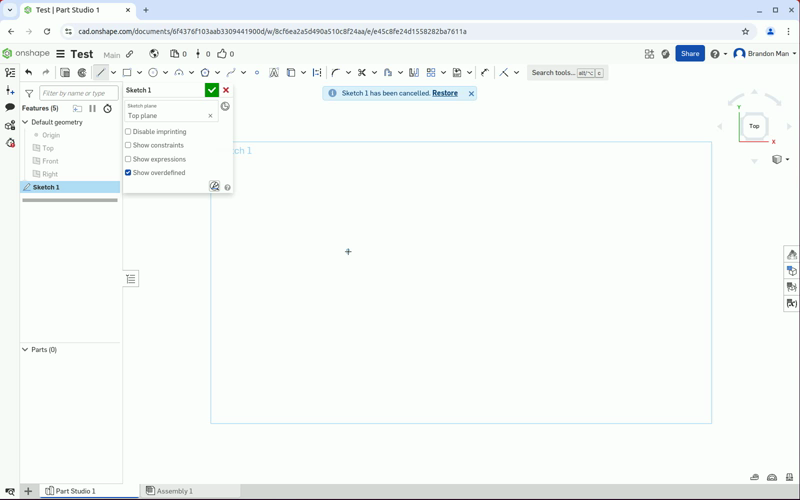
key_down(shift)
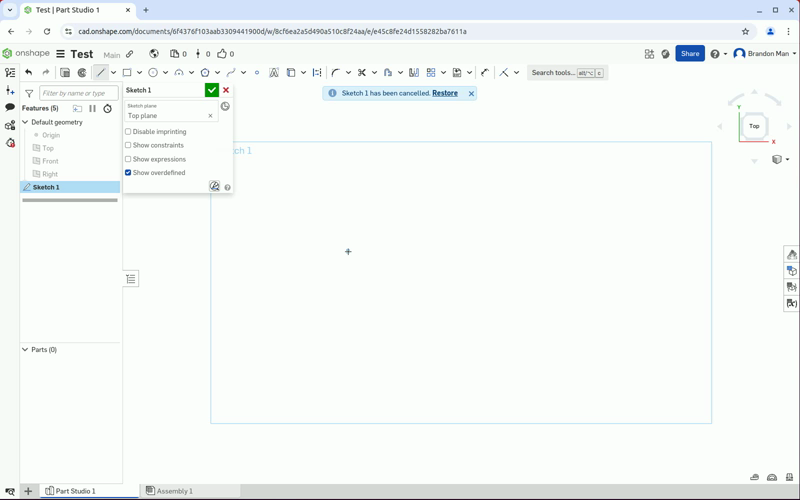
mouse_move(572, 251)
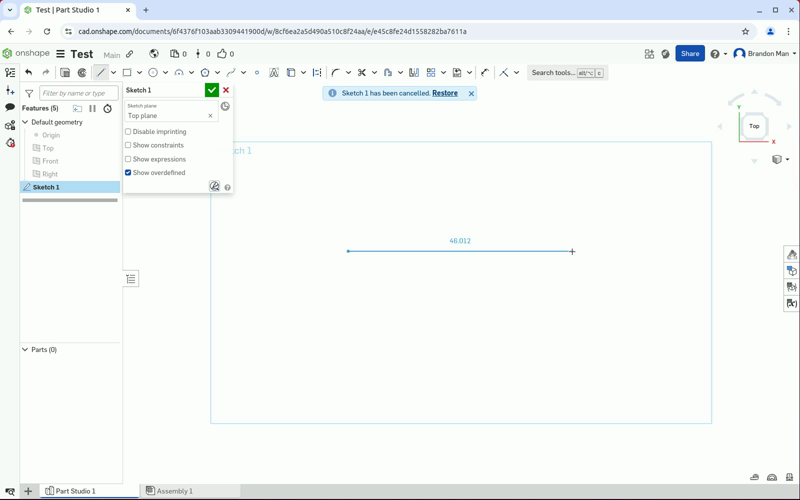
click(572, 251)
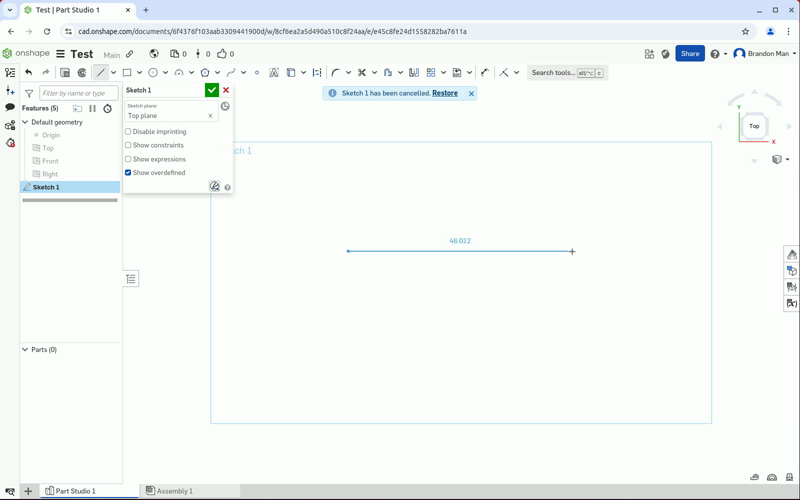
key_up(shift)
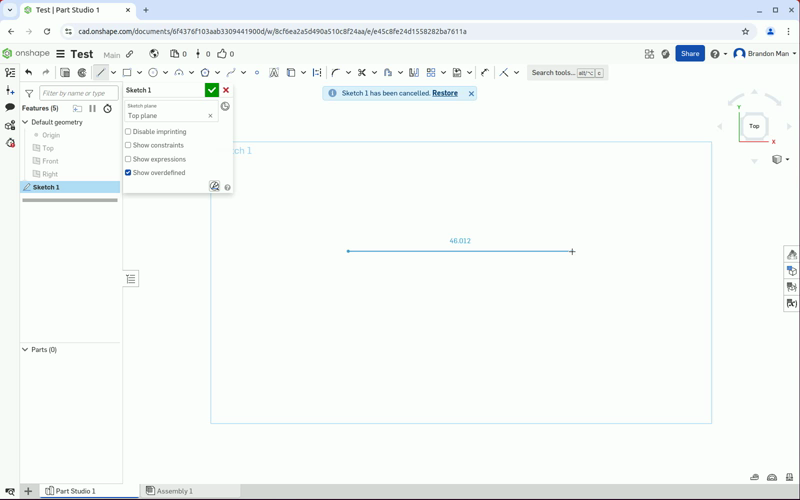
key_down(shift)
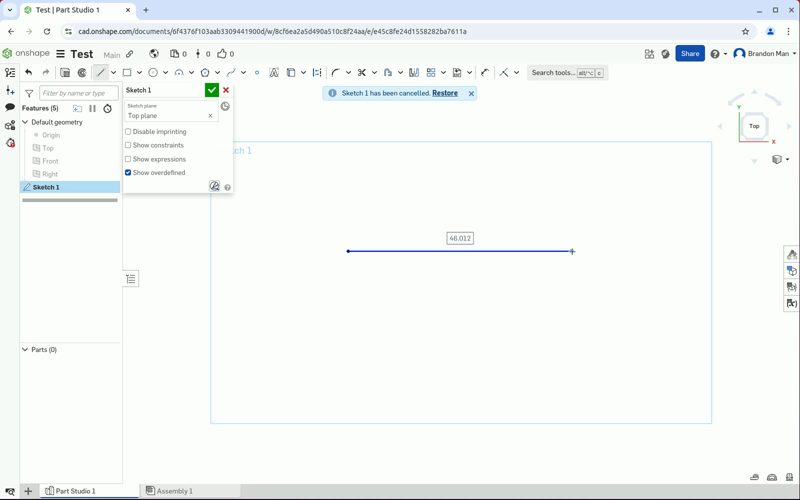
mouse_move(589, 251)
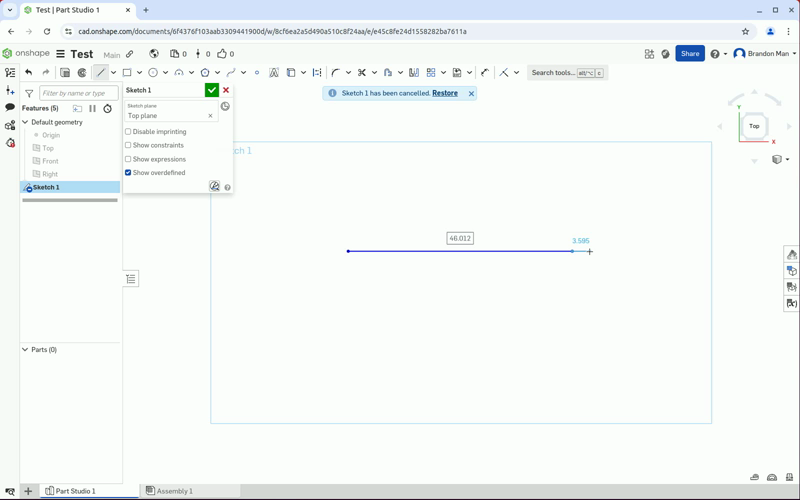
mouse_move(572, 246)
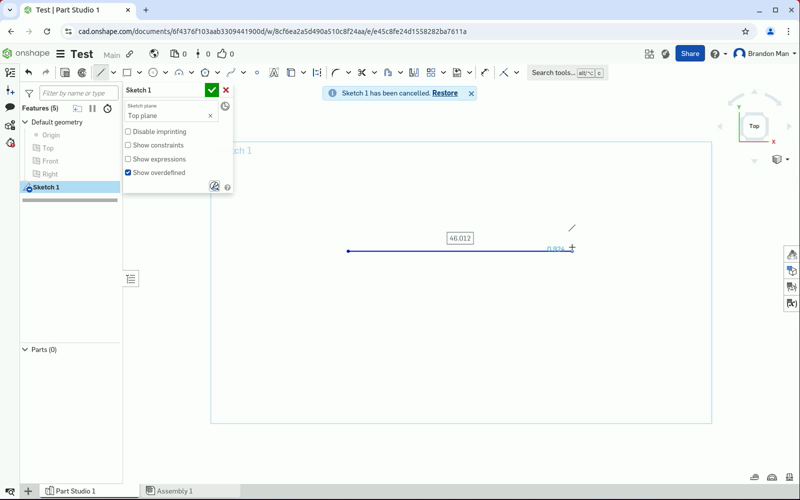
scroll(6)
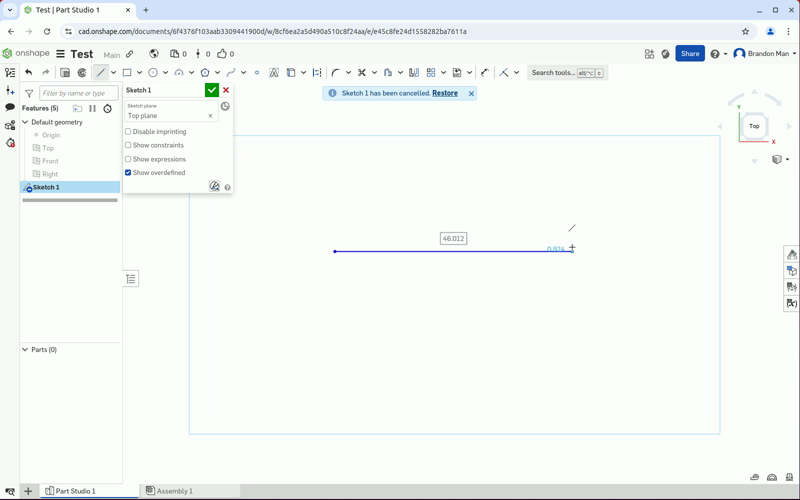
scroll(6)
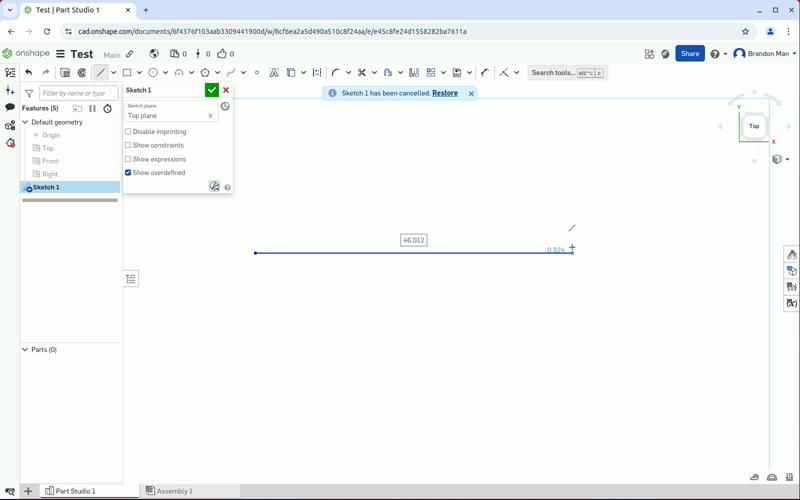
scroll(6)
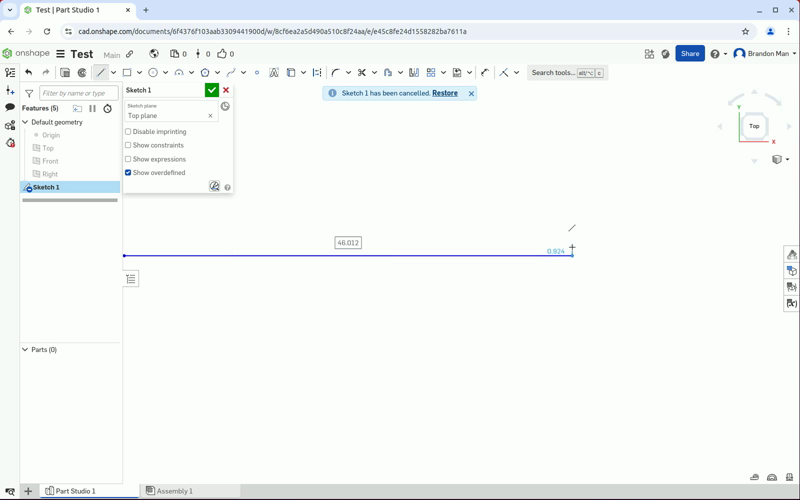
scroll(6)
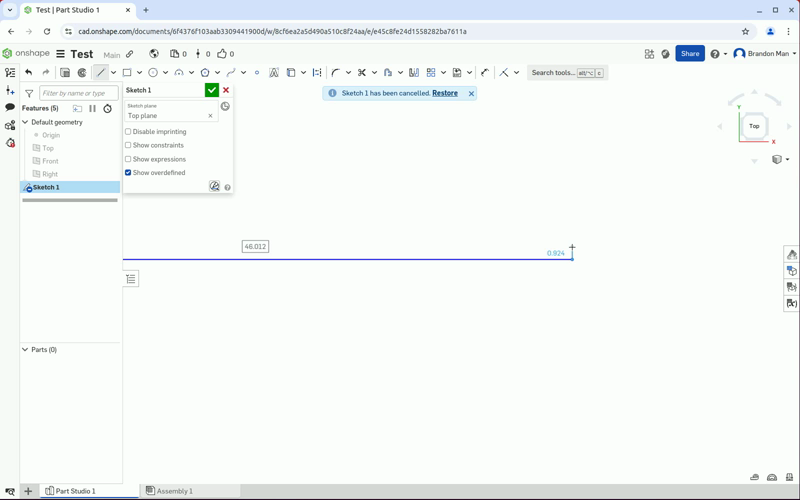
scroll(6)
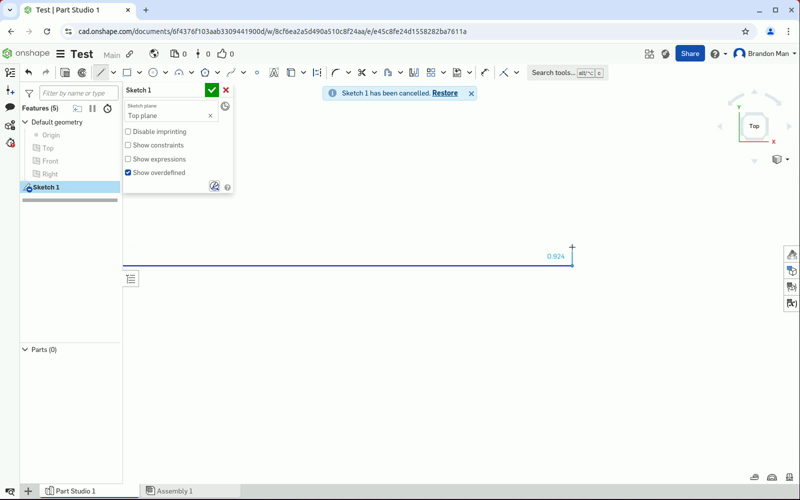
scroll(6)
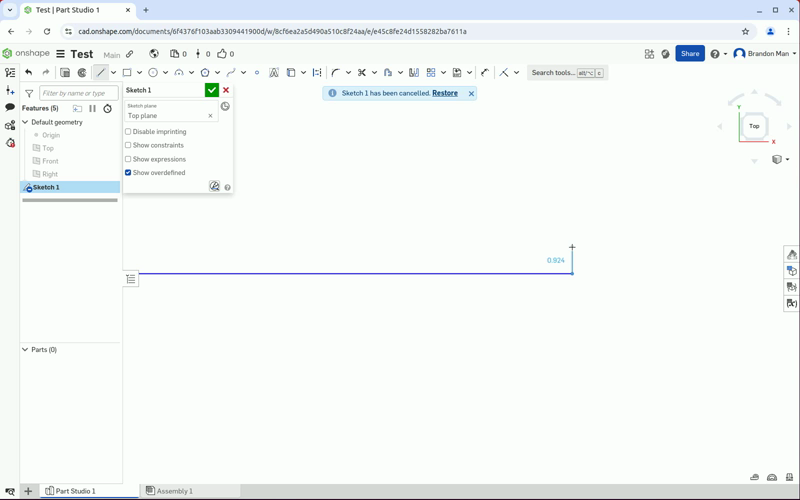
scroll(6)
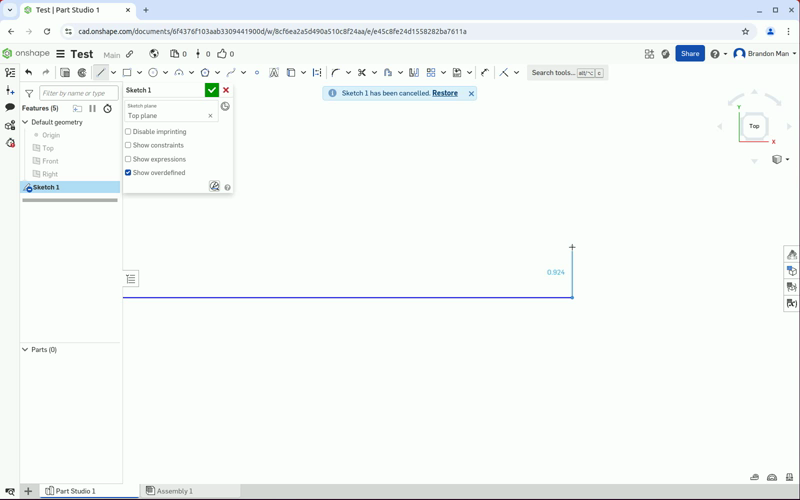
click(572, 246)
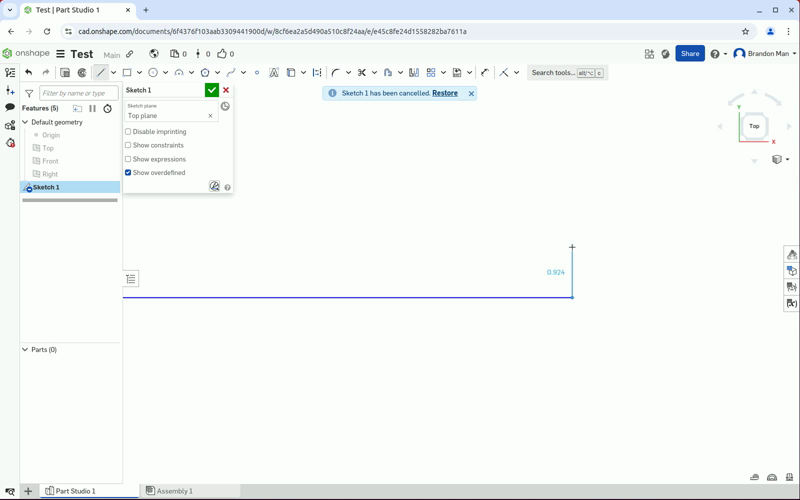
scroll(-6)
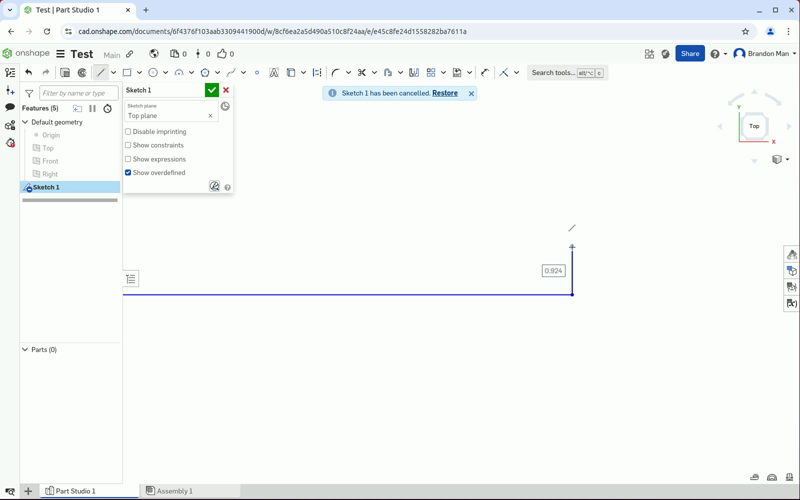
scroll(-6)
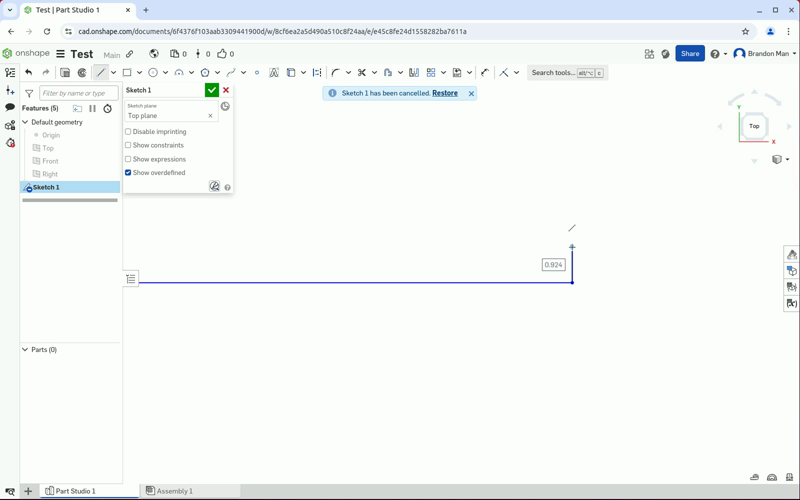
scroll(-6)
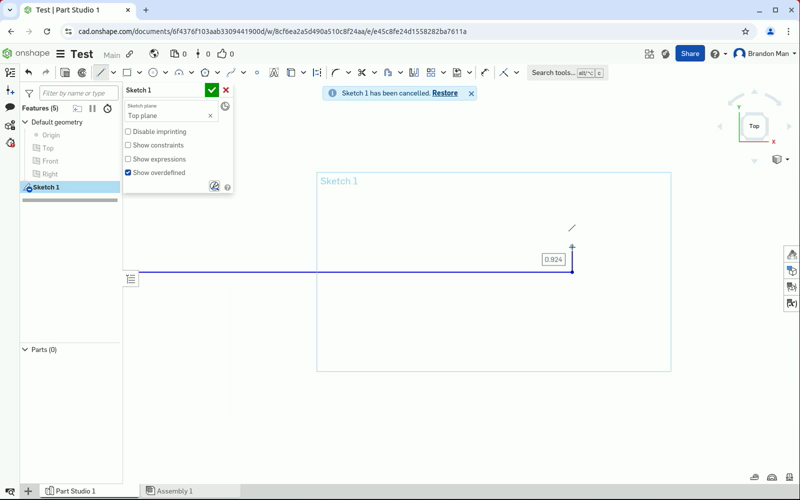
scroll(-6)
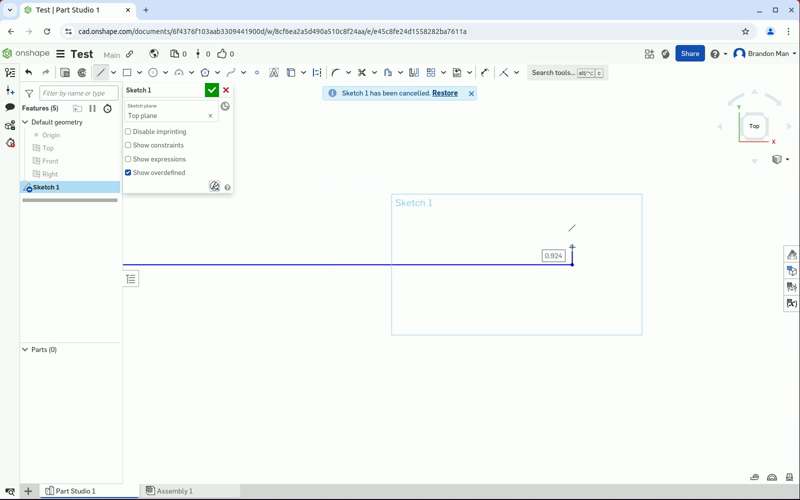
scroll(-6)
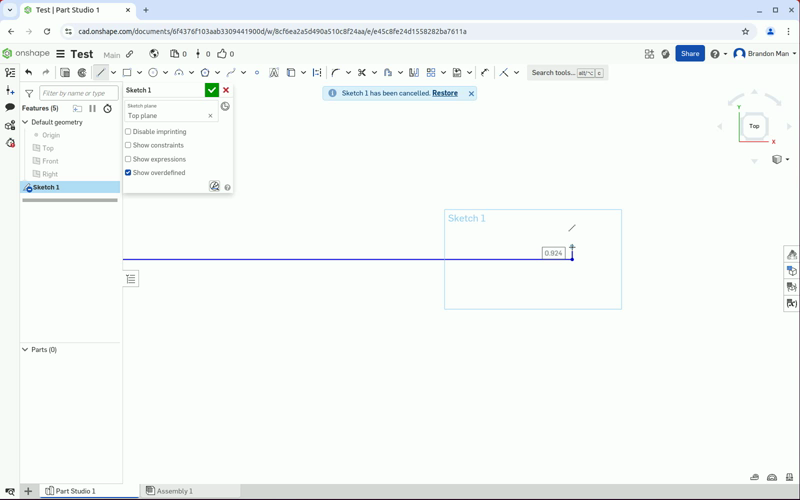
scroll(-6)
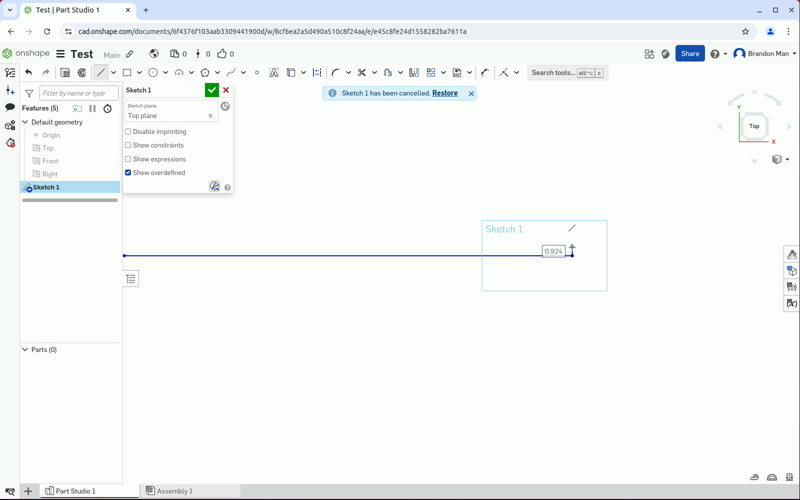
scroll(-6)
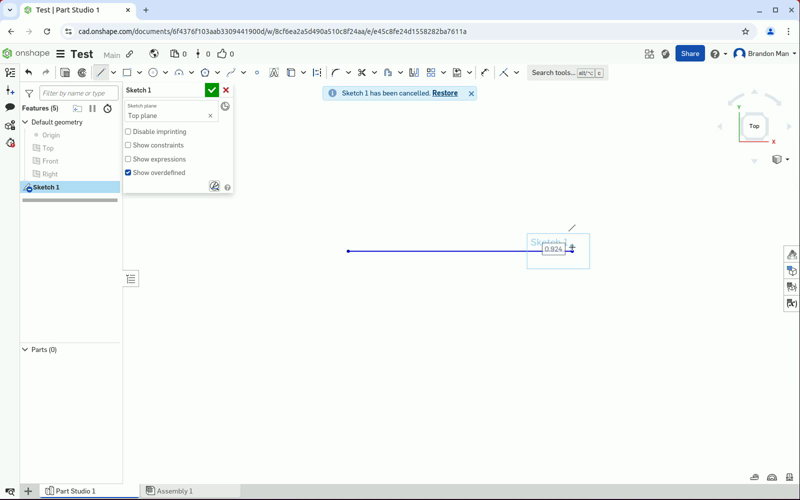
key_up(shift)
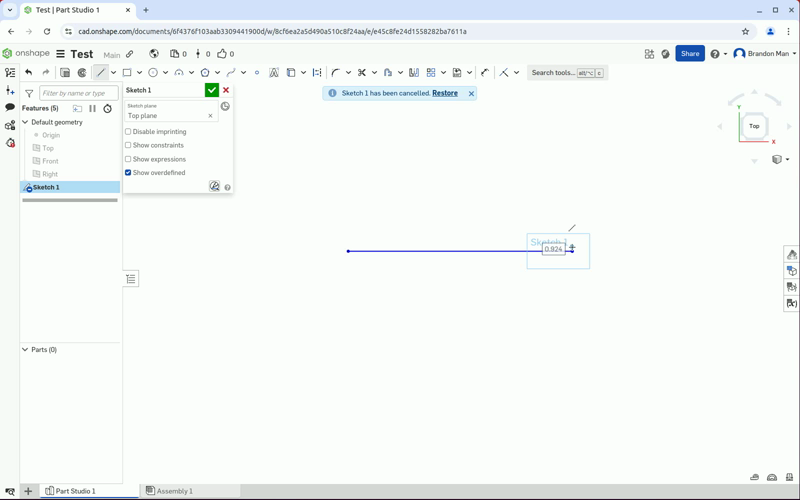
key_down(shift)
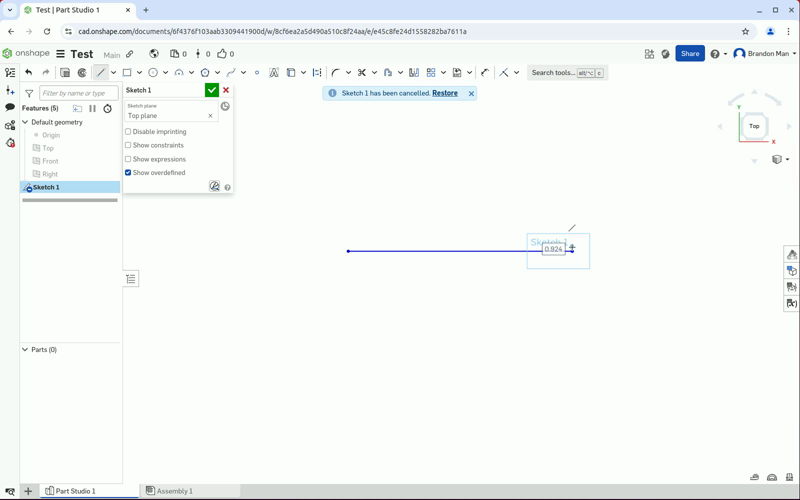
mouse_move(348, 246)
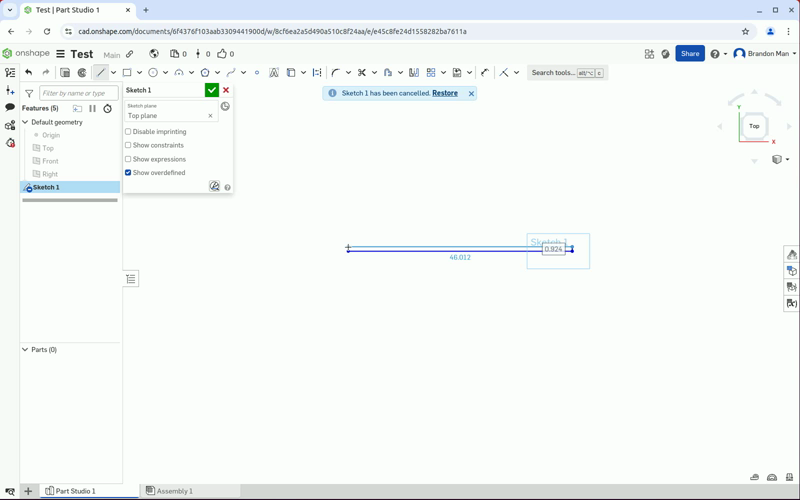
click(348, 246)
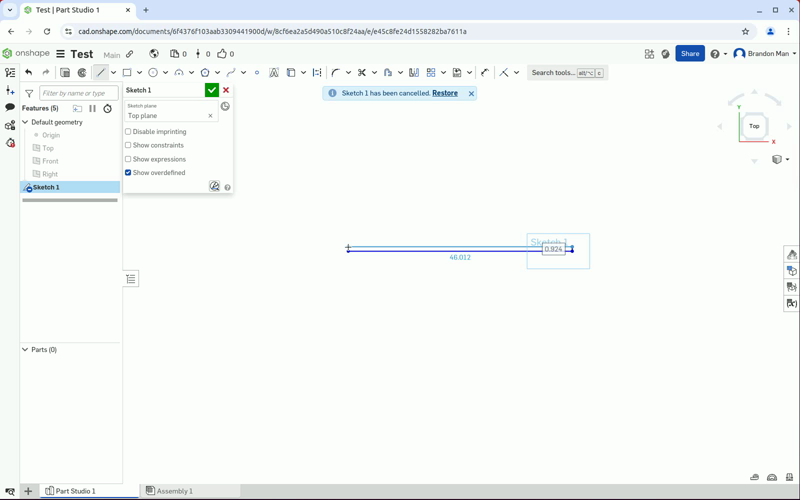
key_up(shift)
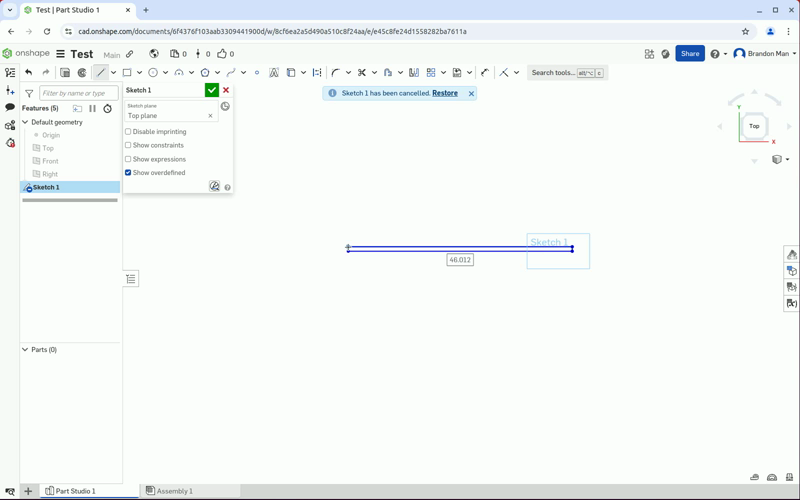
mouse_move(378, 246)
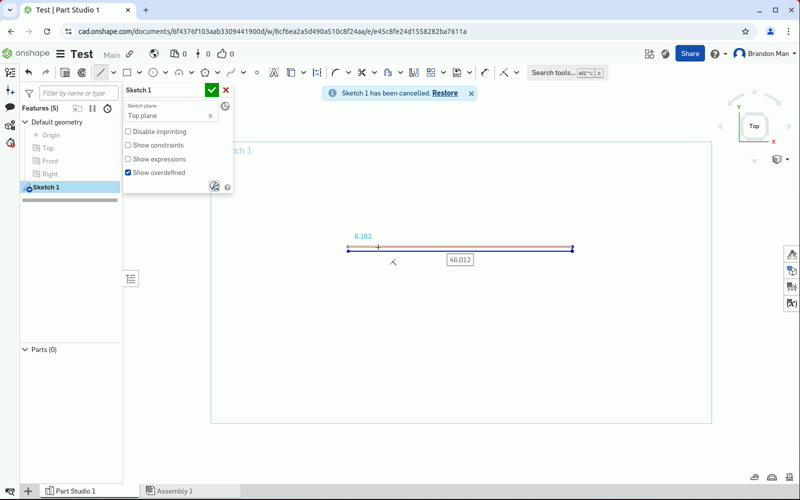
key_down(shift)
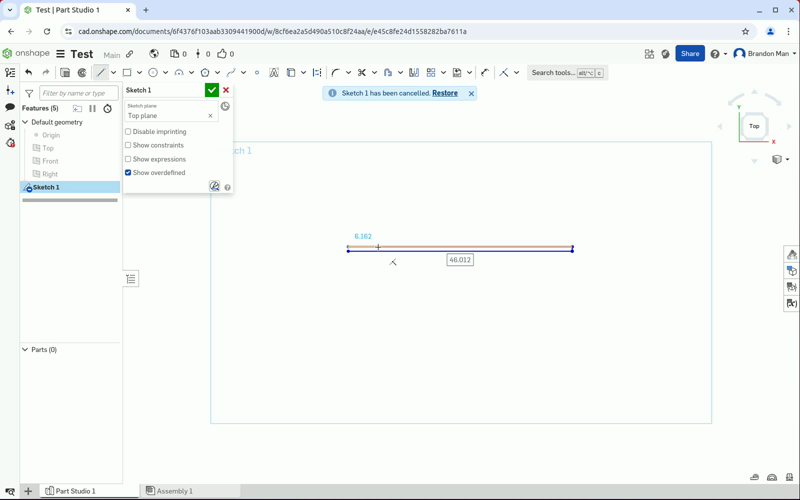
mouse_move(348, 251)
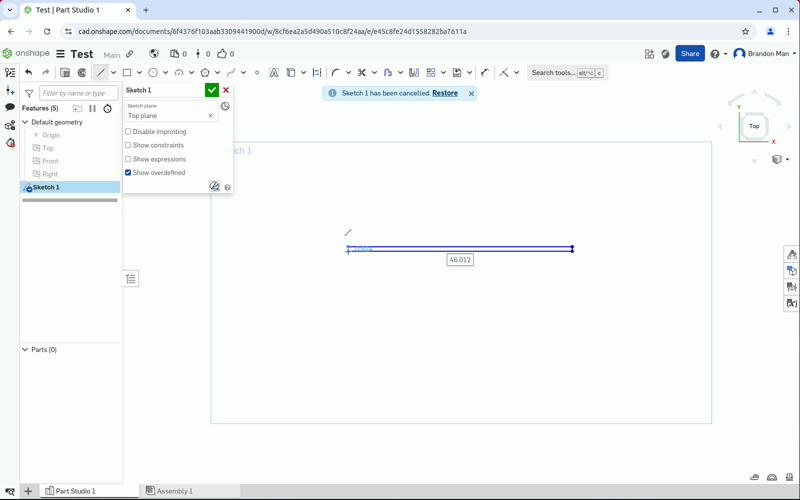
scroll(6)
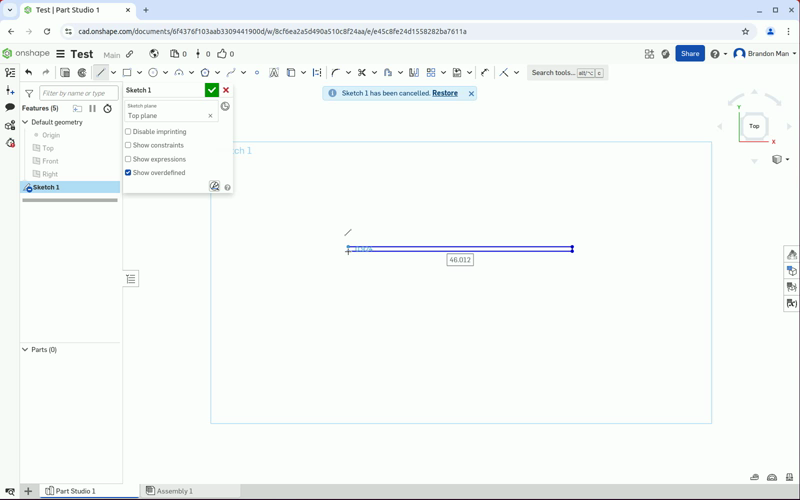
scroll(6)
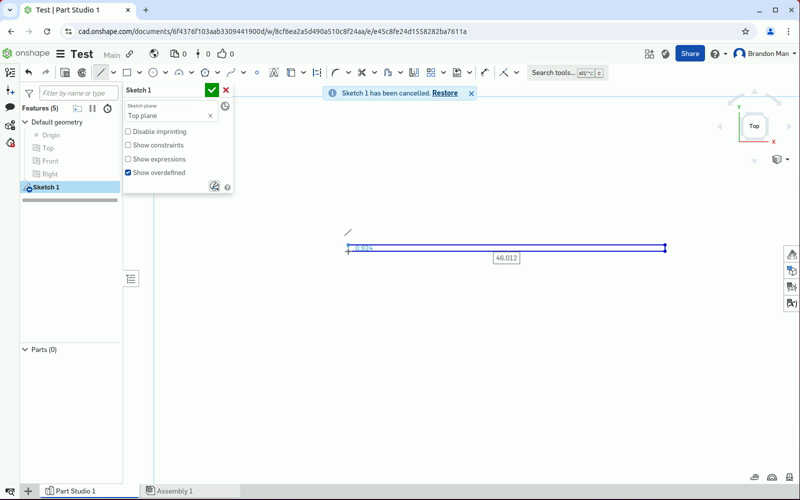
scroll(6)
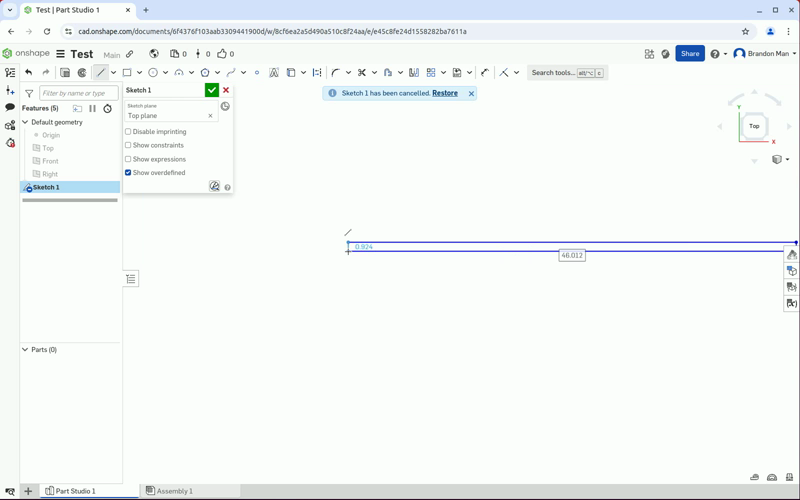
scroll(6)
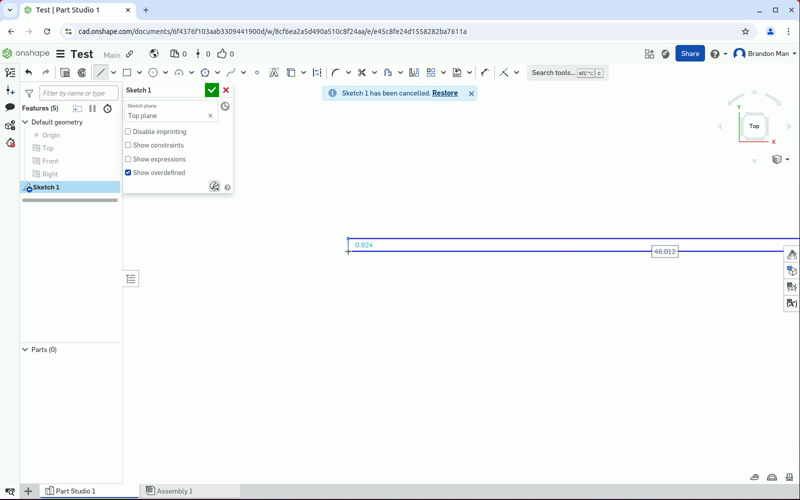
scroll(6)
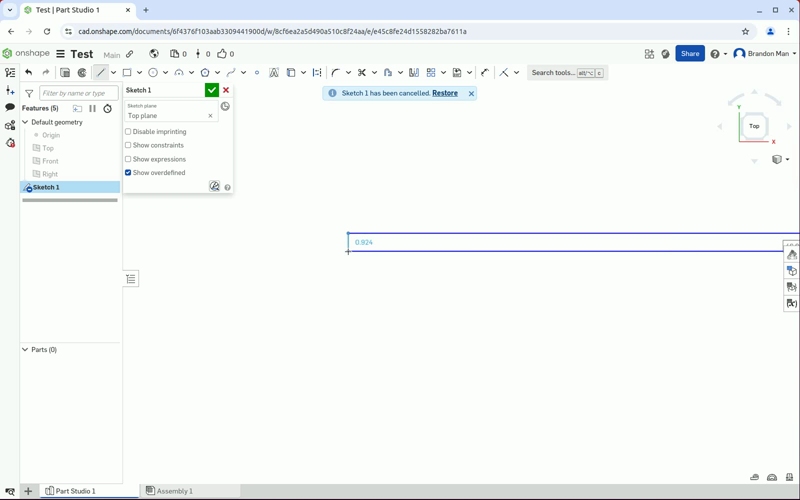
scroll(6)
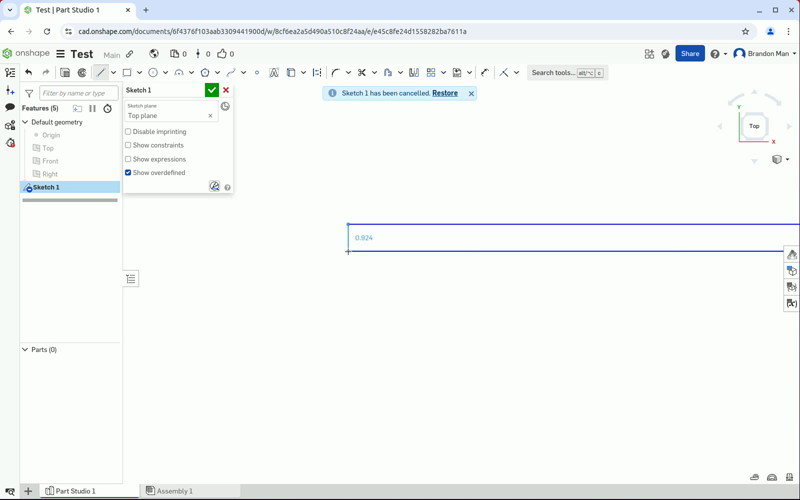
scroll(6)
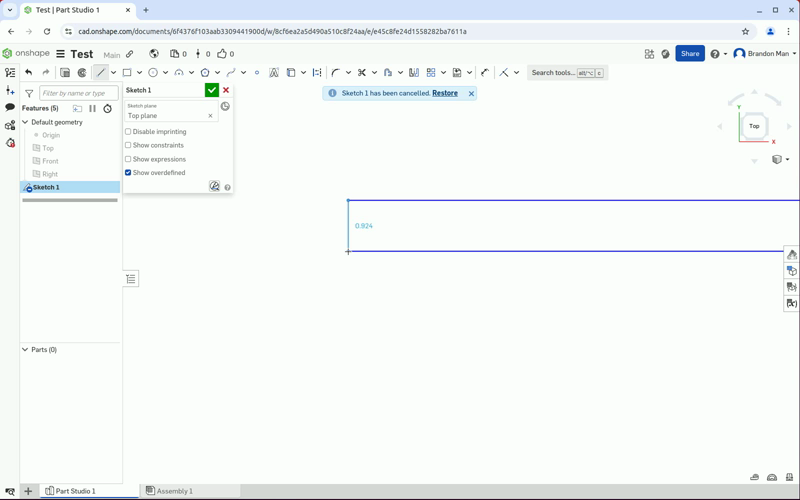
key_up(shift)
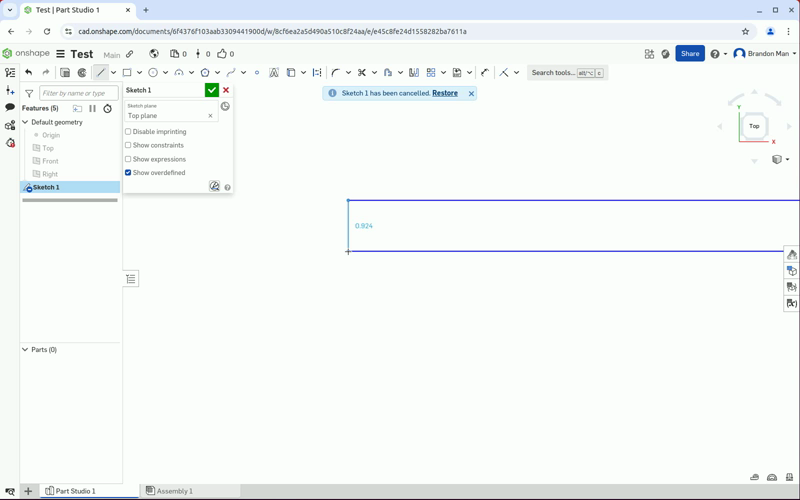
click(348, 251)
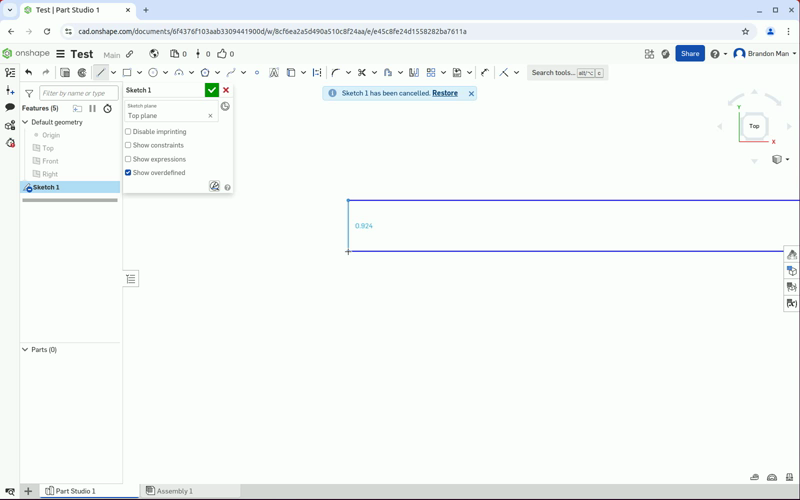
scroll(-6)
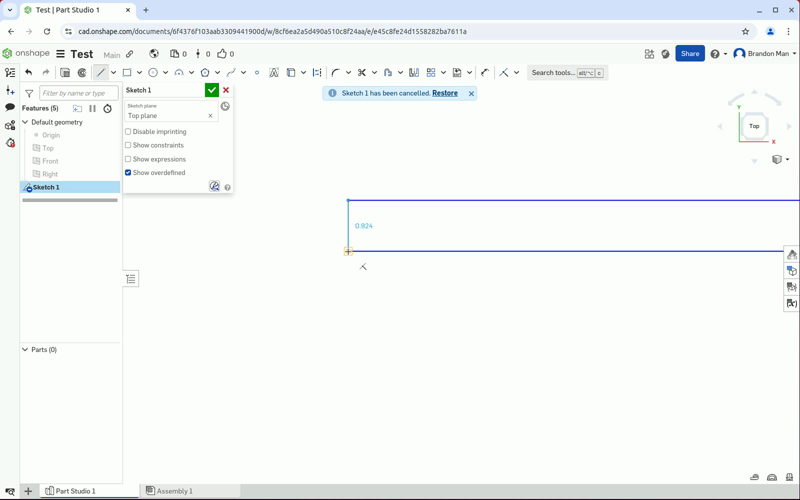
scroll(-6)
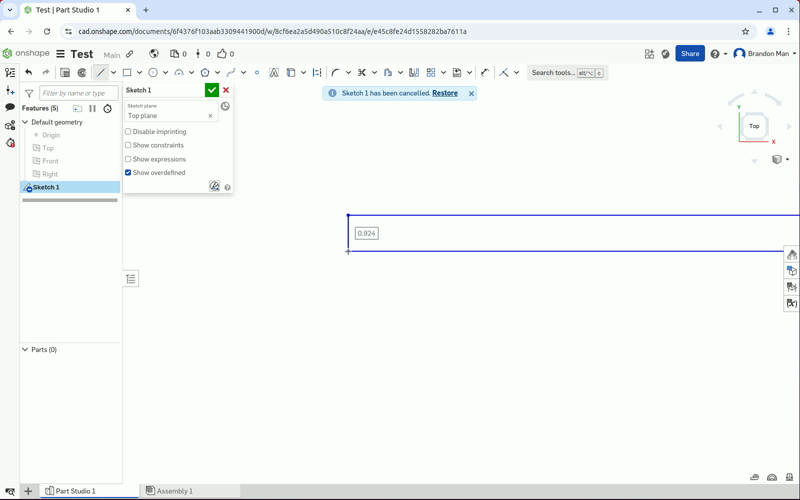
scroll(-6)
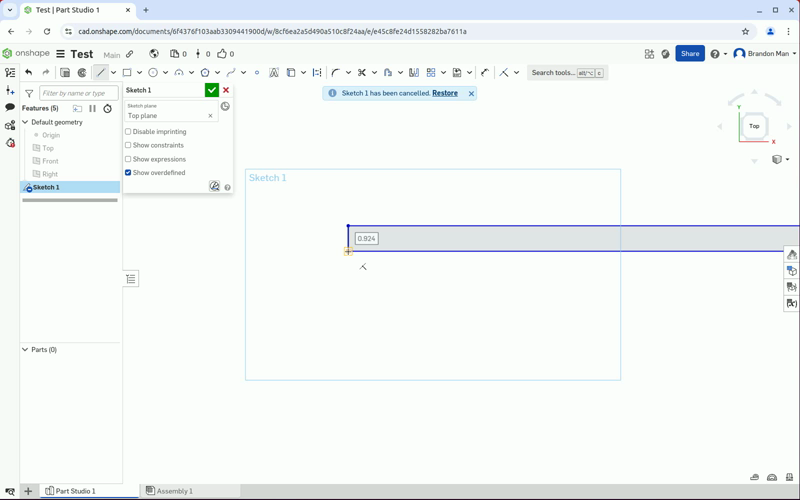
scroll(-6)
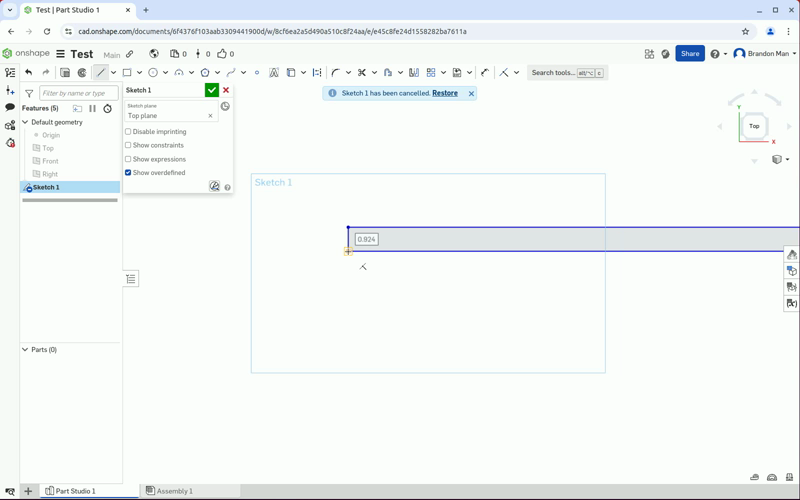
scroll(-6)
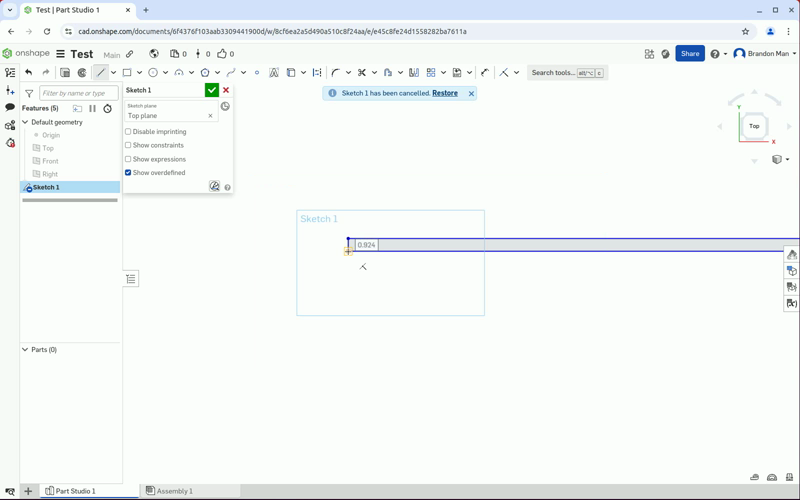
scroll(-6)
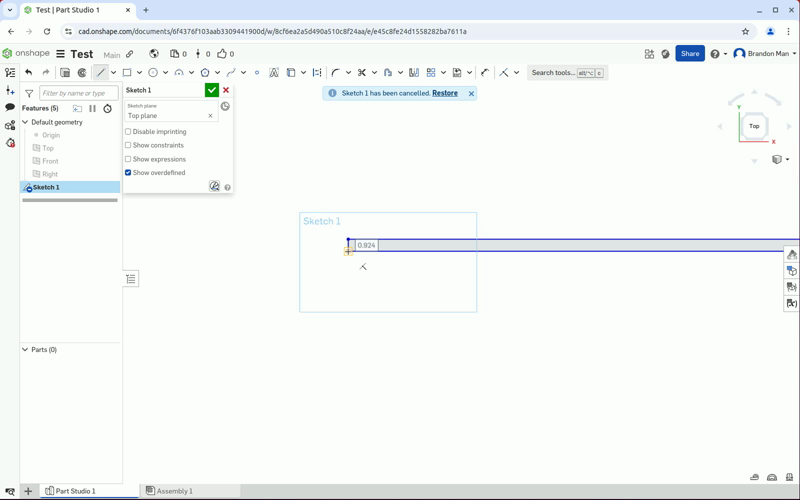
scroll(-6)
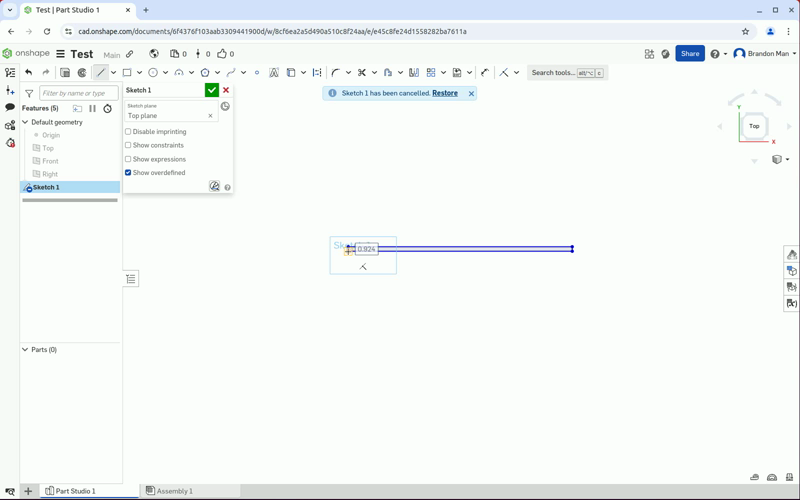
key(esc)
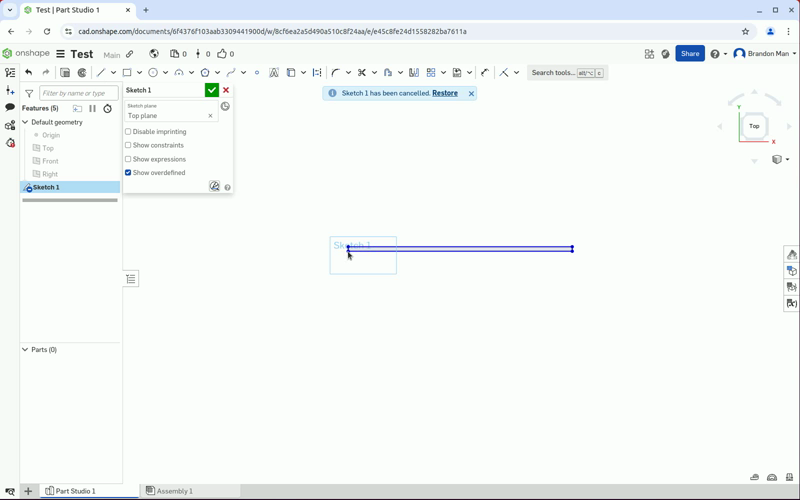
mouse_move(371, 249)
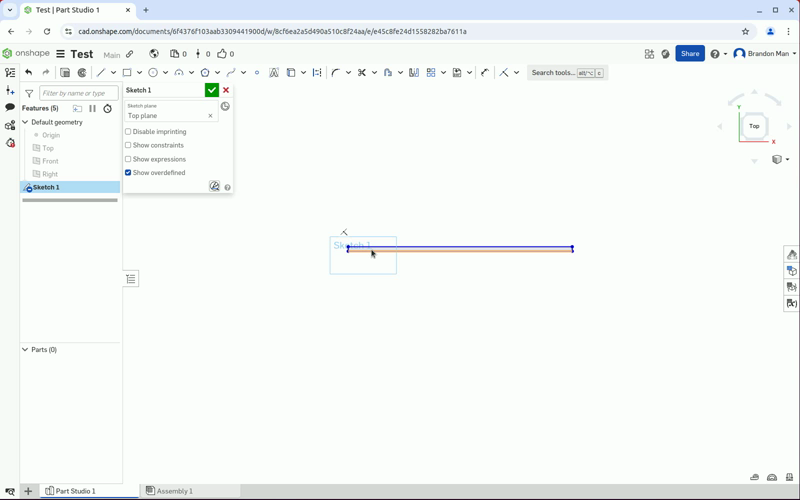
scroll(6)
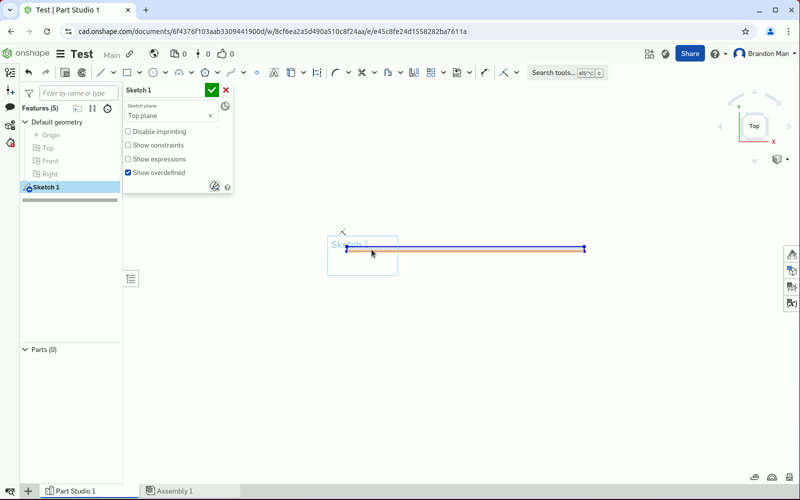
scroll(6)
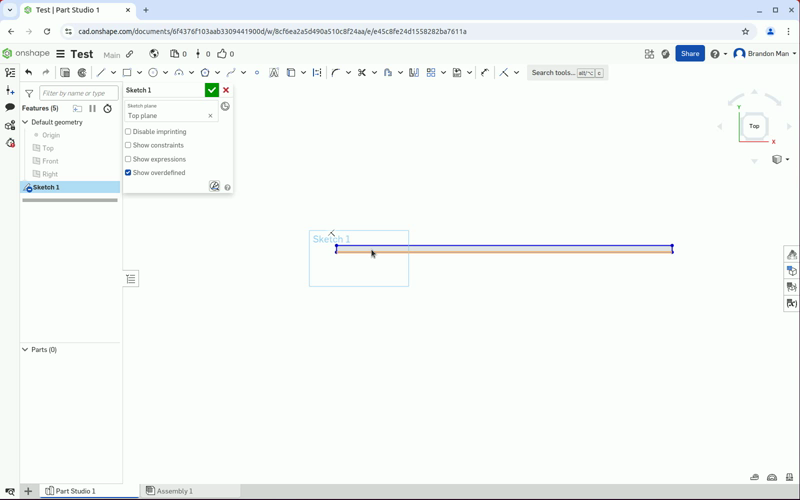
scroll(6)
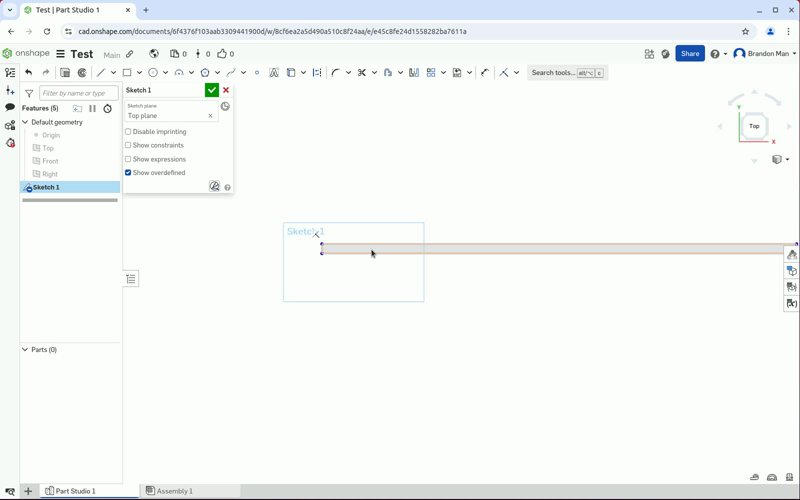
scroll(6)
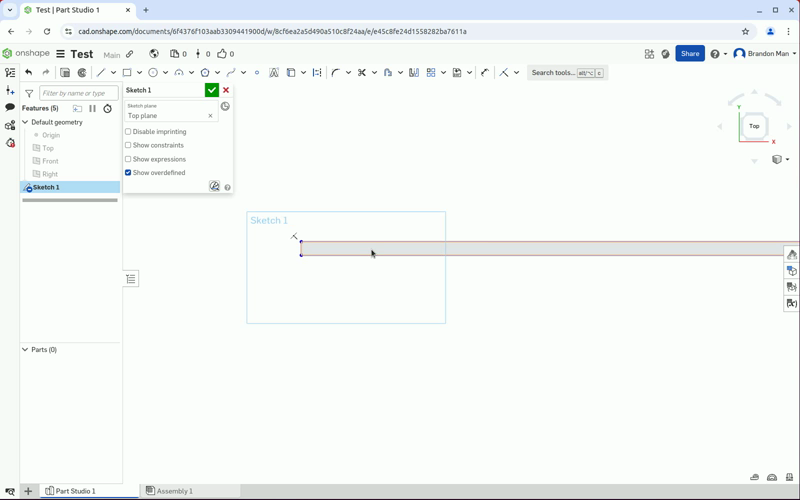
scroll(6)
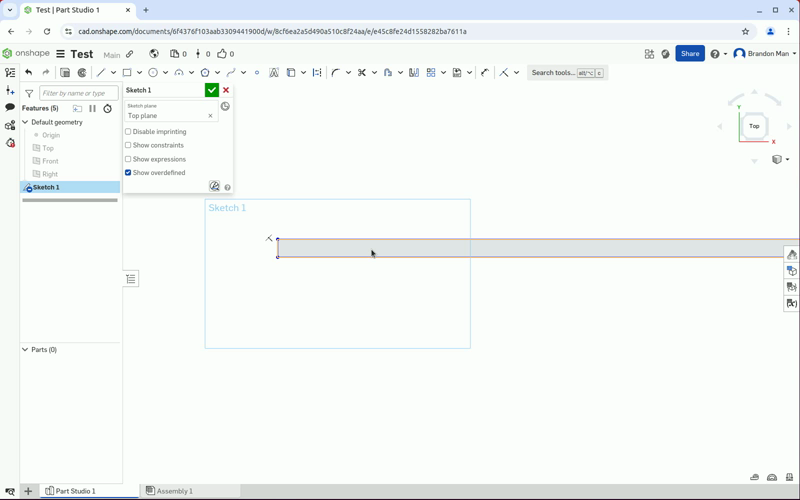
scroll(6)
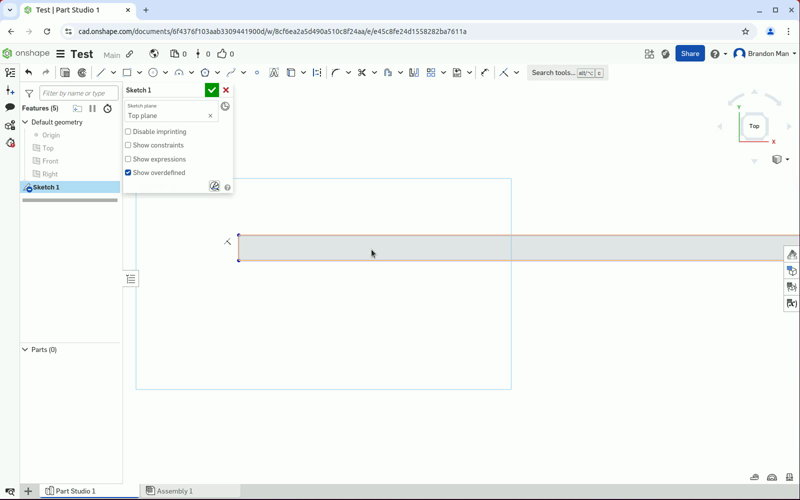
scroll(6)
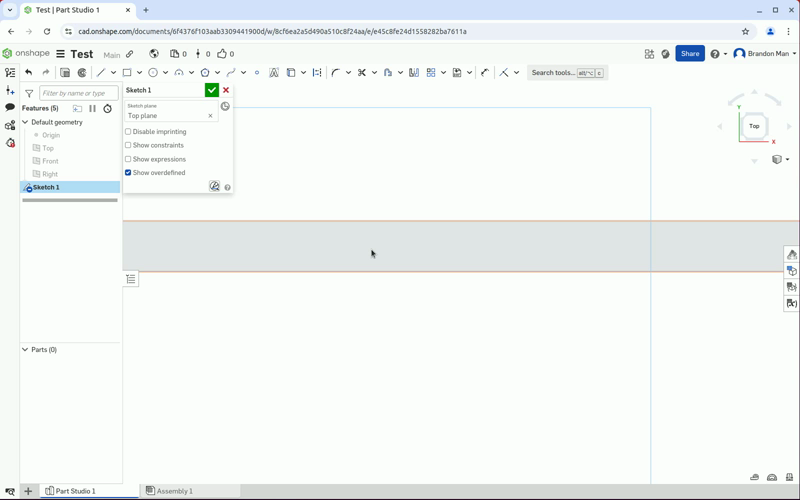
click(371, 249)
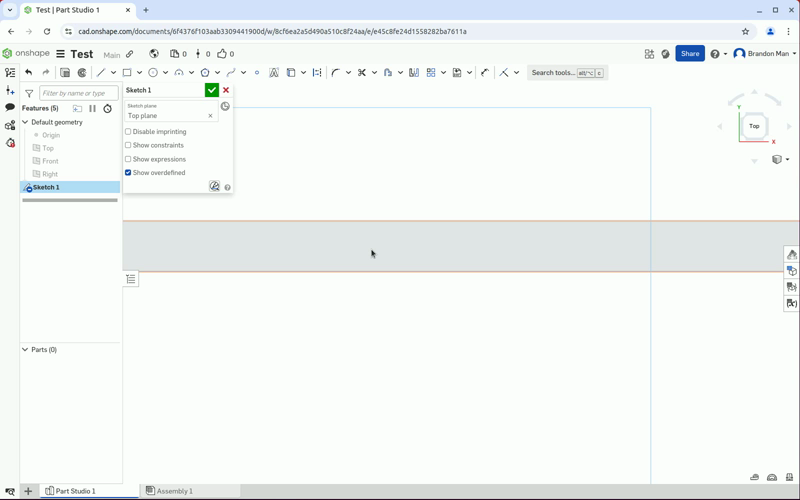
scroll(-6)
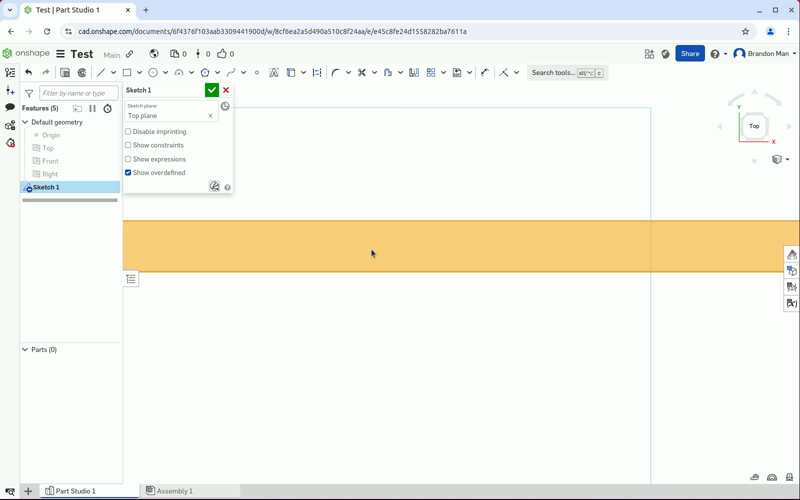
scroll(-6)
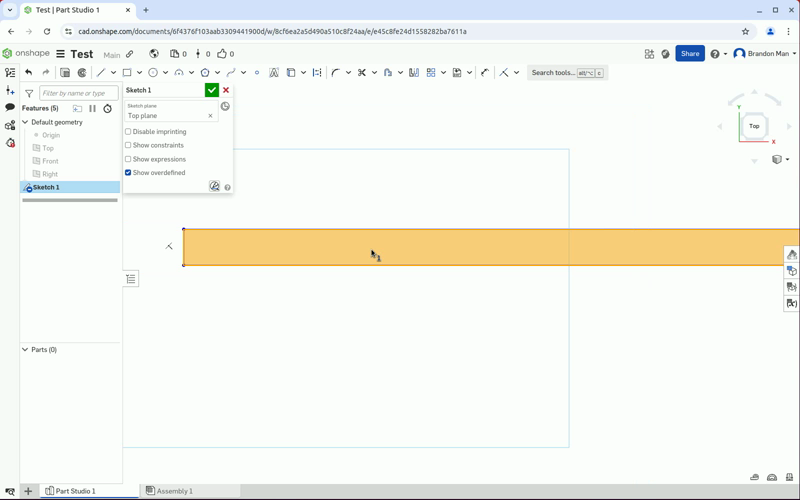
scroll(-6)
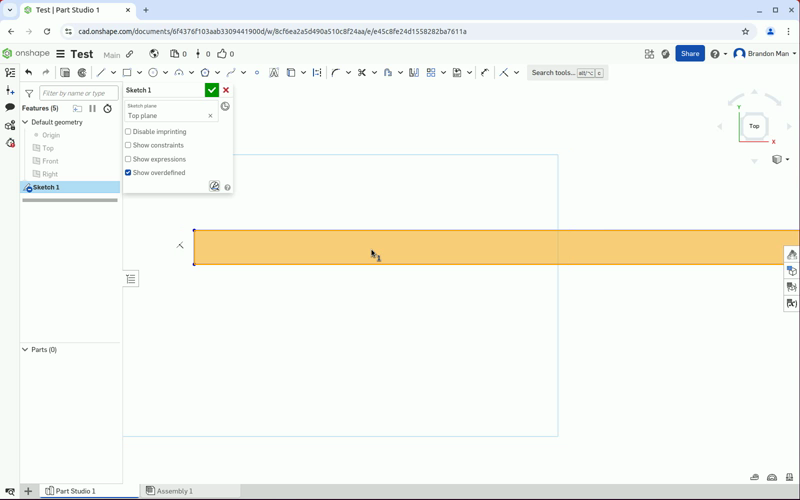
scroll(-6)
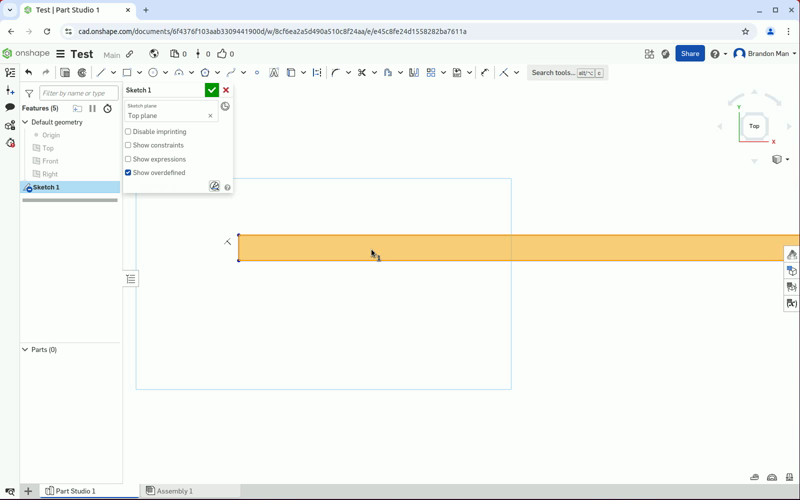
scroll(-6)
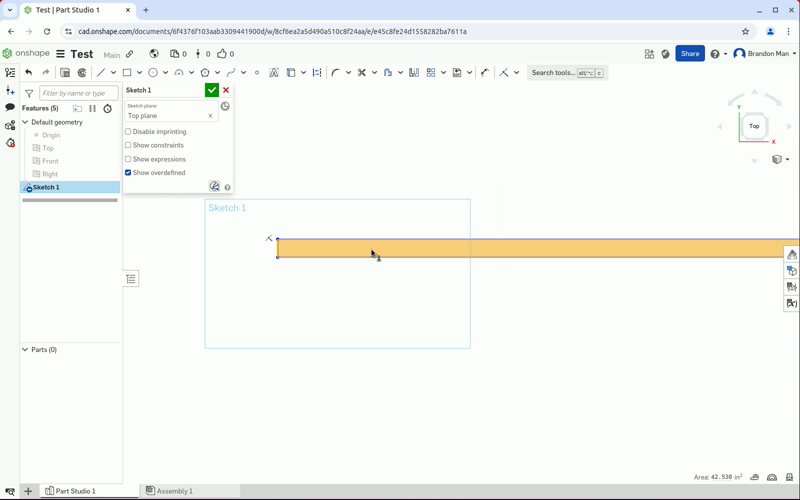
scroll(-6)
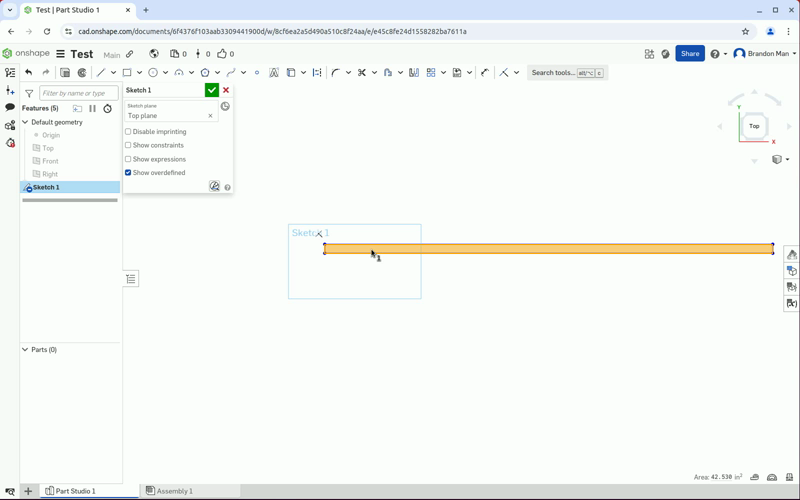
scroll(-6)
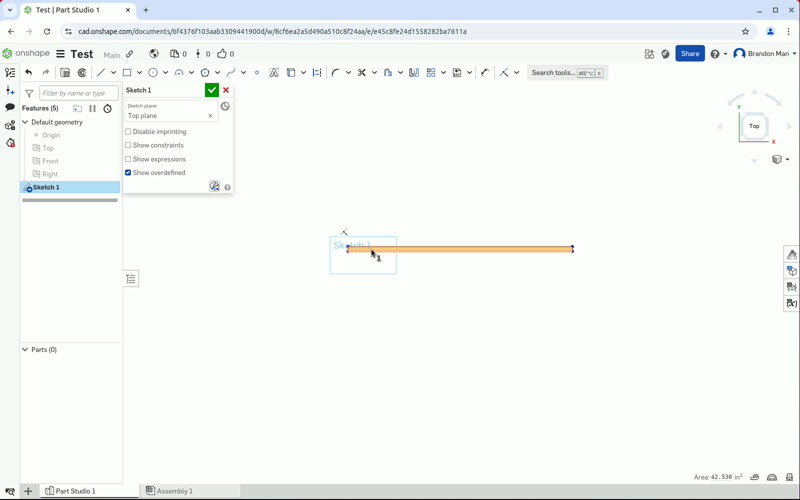
mouse_move(73, 352)
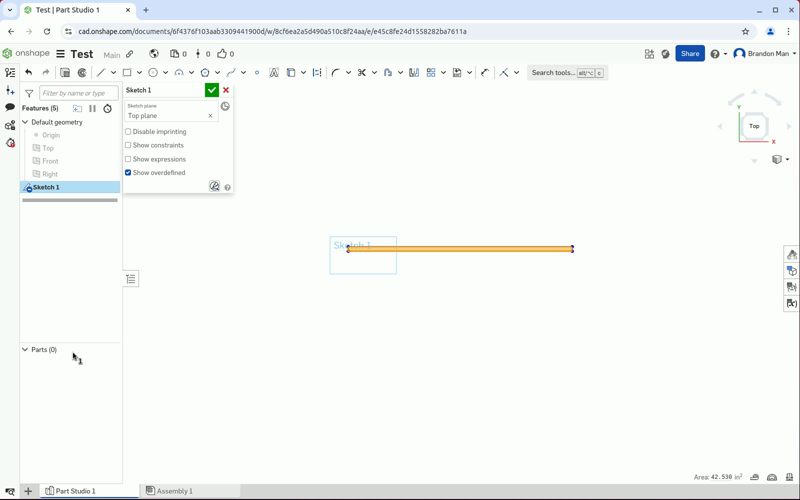
key(shift+y)
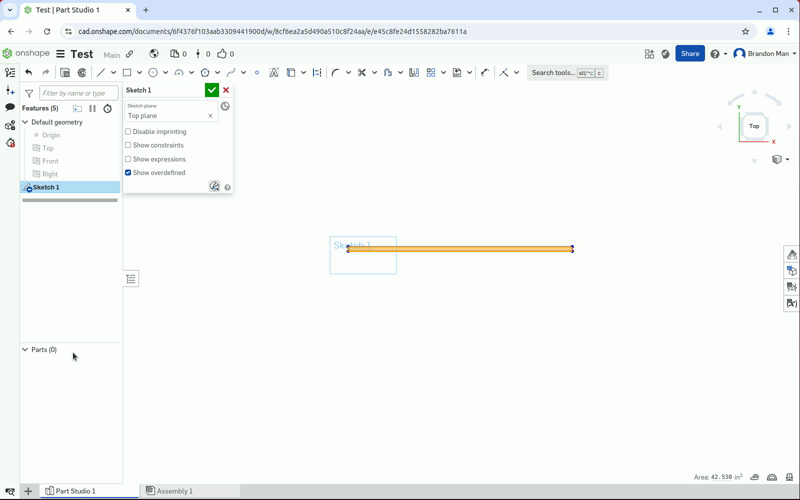
key(shift+e)
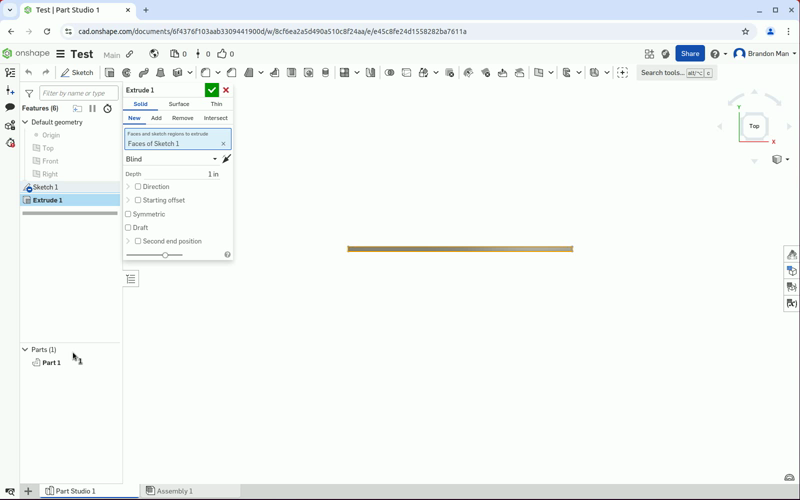
mouse_move(143, 106)
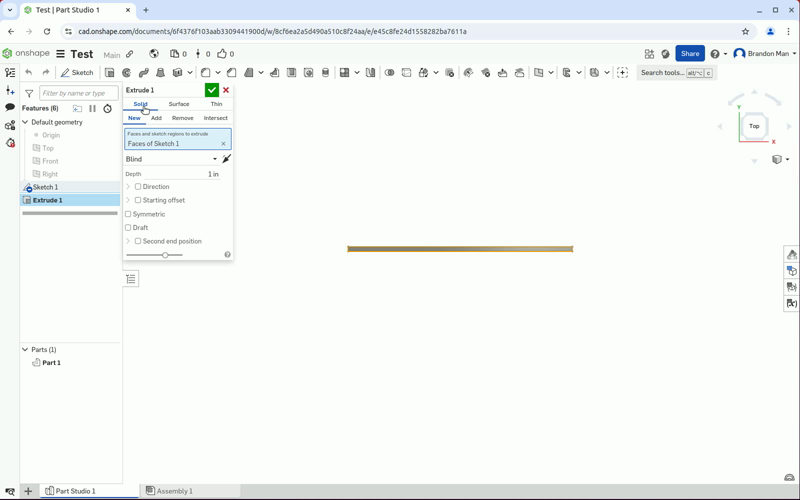
click(143, 106)
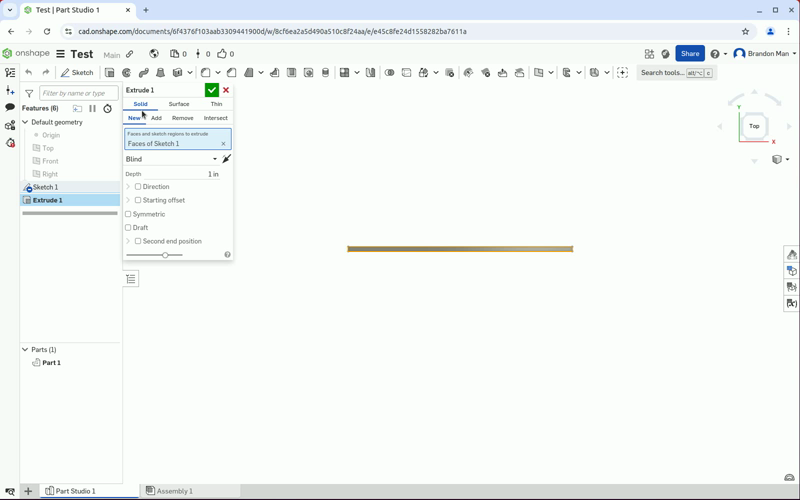
mouse_move(137, 120)
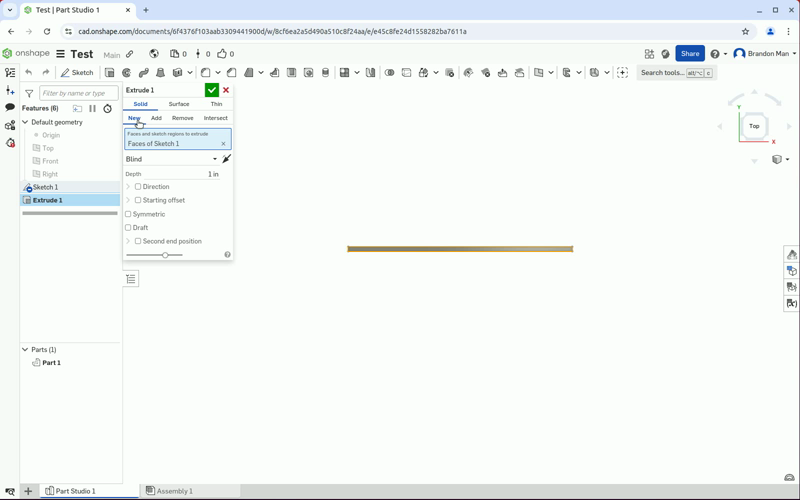
click(137, 120)
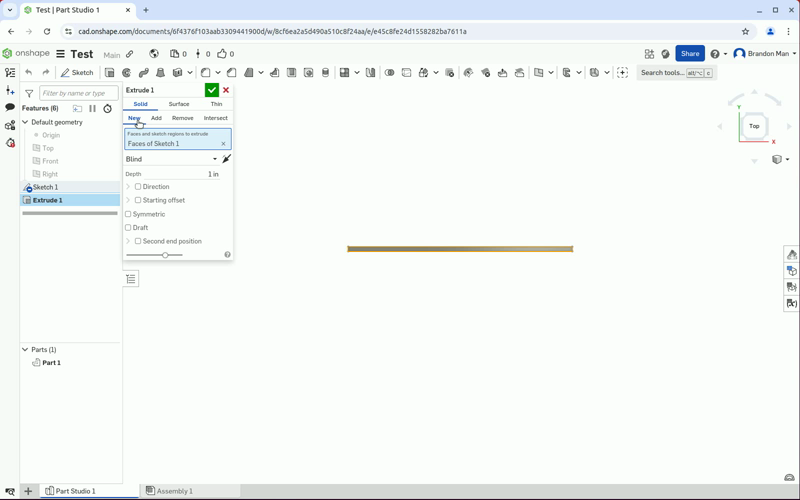
key(tab, 4)
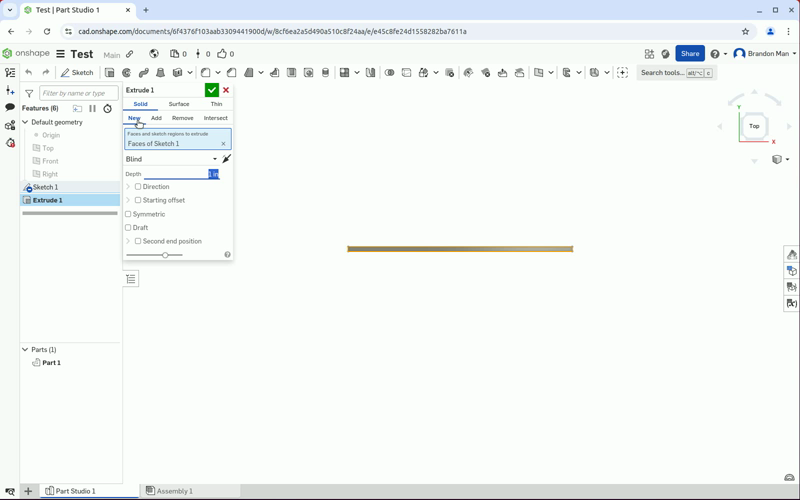
text(1.444)
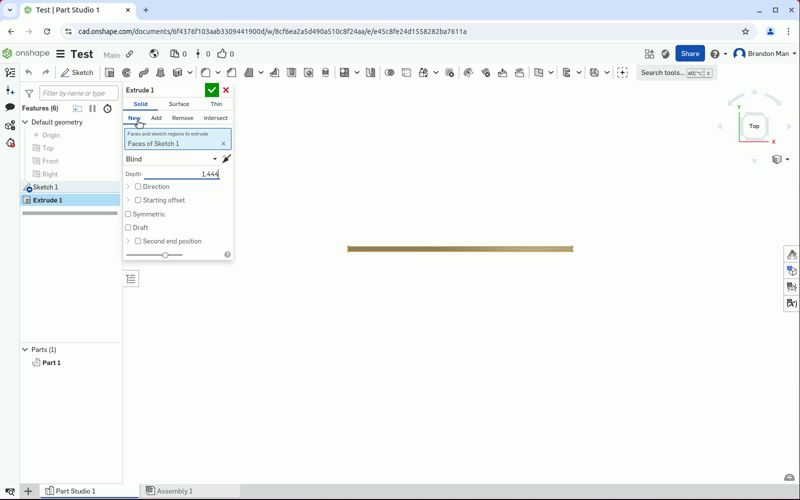
key(enter)
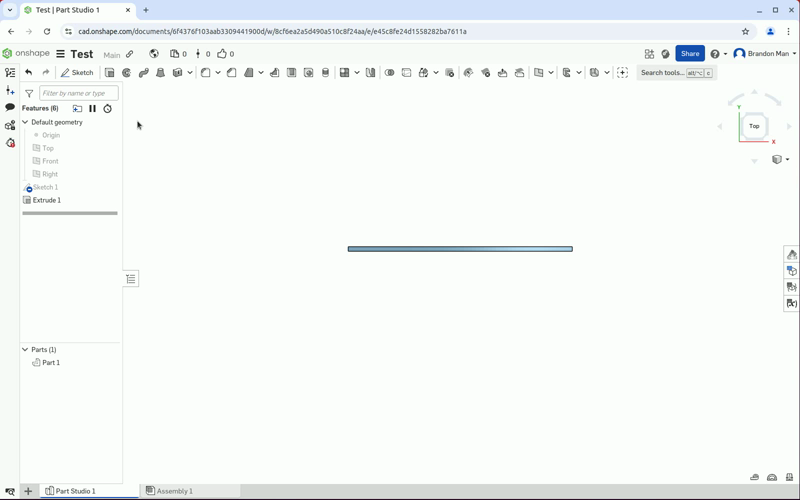
key(shift+h)
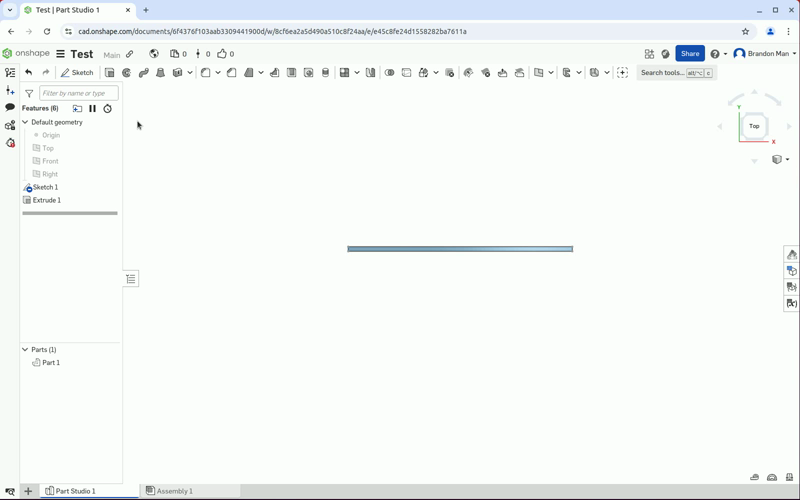
key(shift+h)
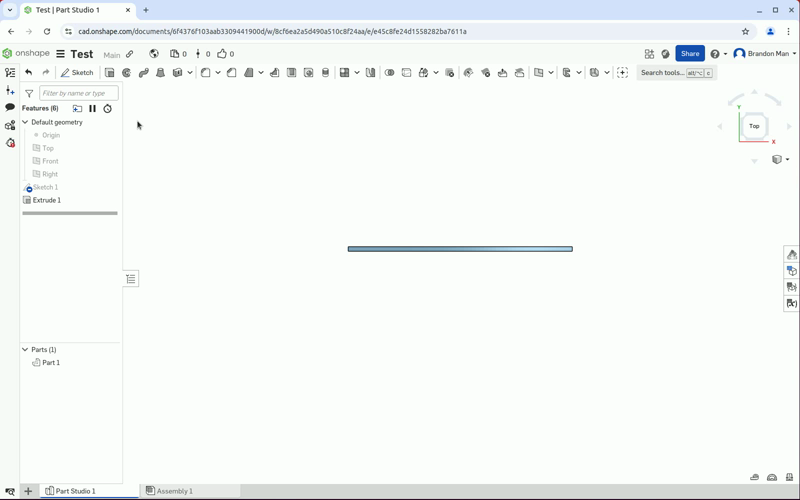
mouse_move(73, 189)
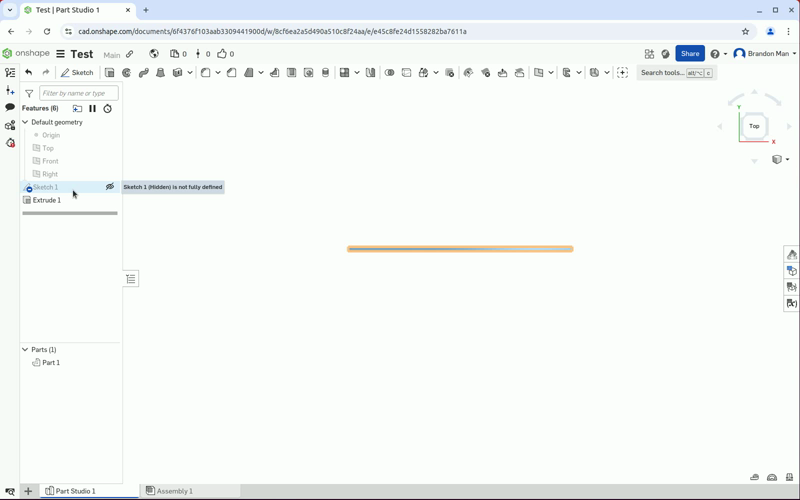
click(73, 189)
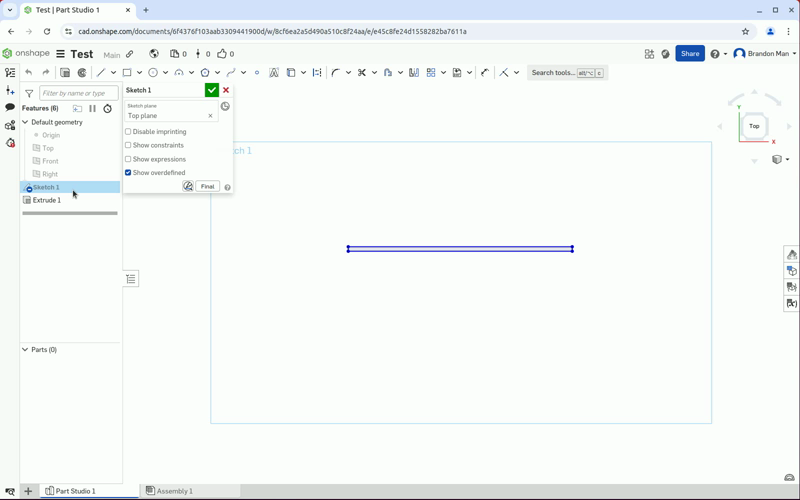
mouse_move(229, 92)
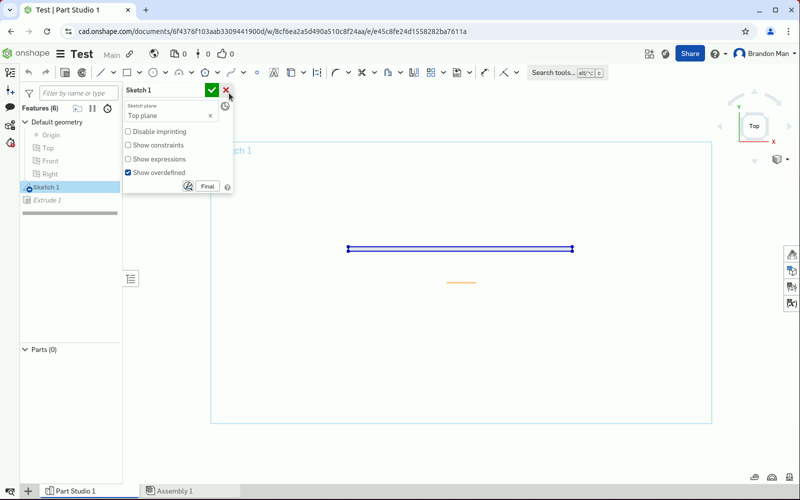
click(229, 92)
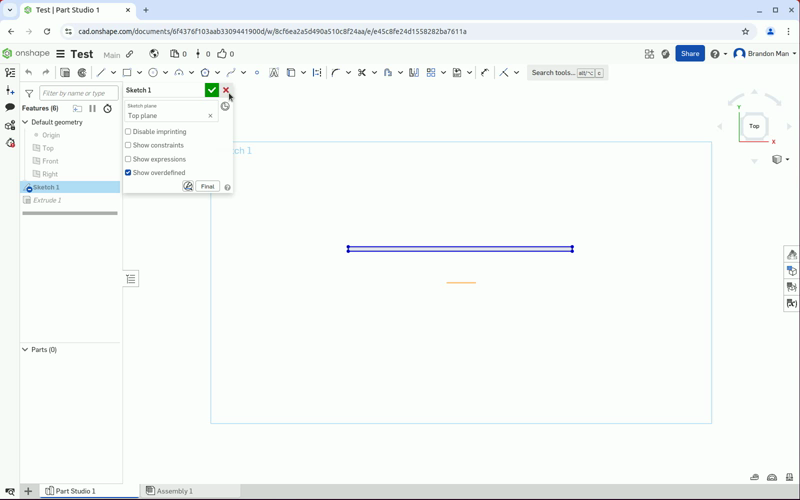
key(shift+s)
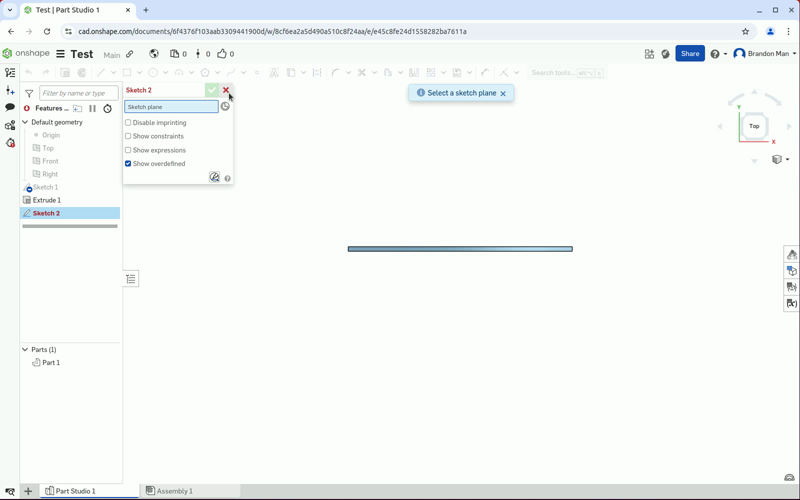
mouse_move(73, 150)
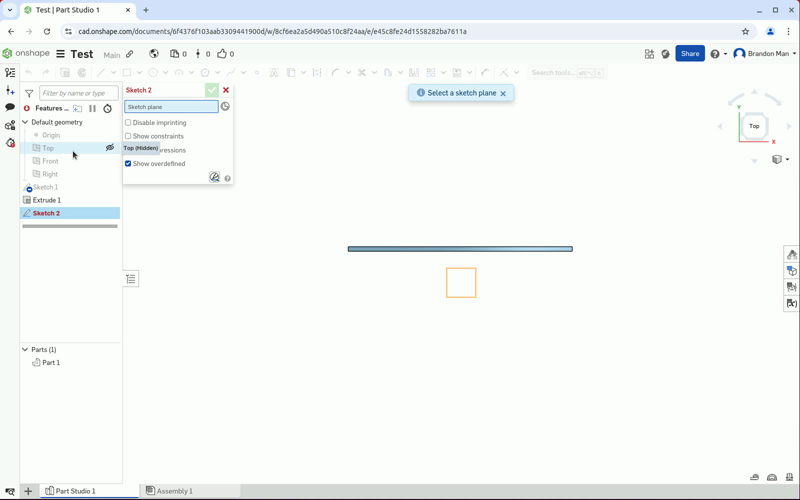
click(73, 150)
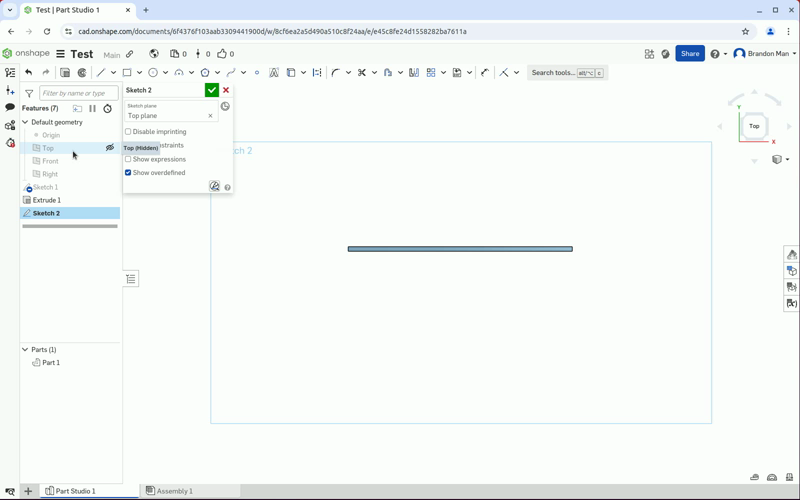
mouse_move(73, 352)
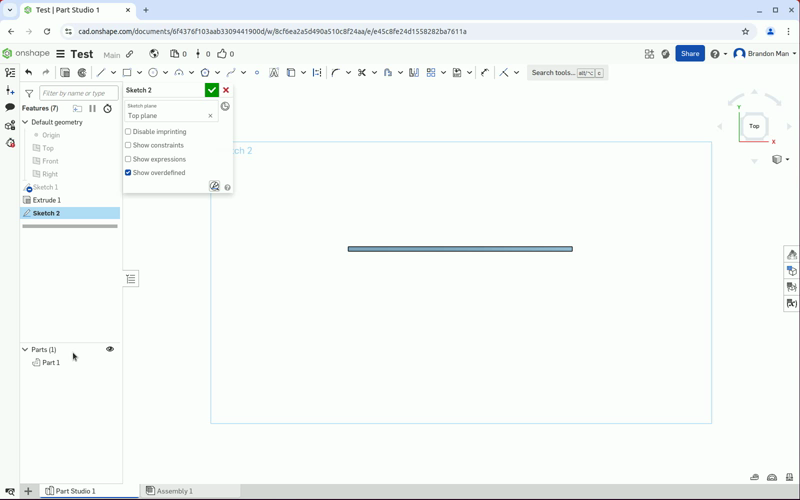
key(y)
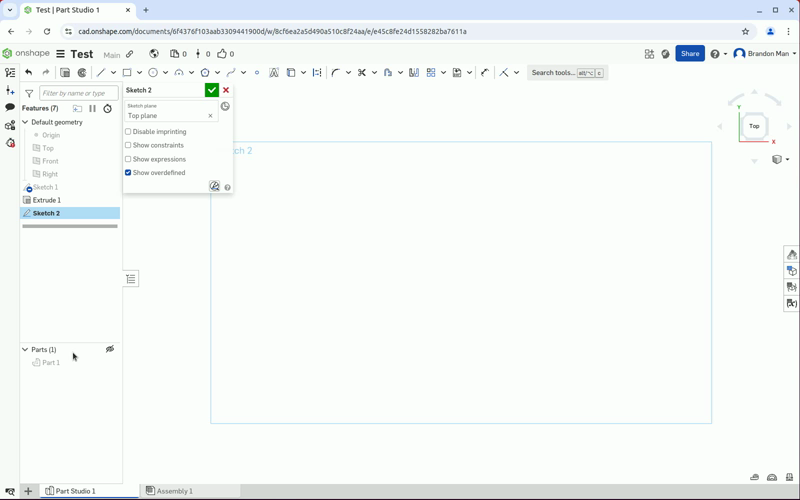
key(l)
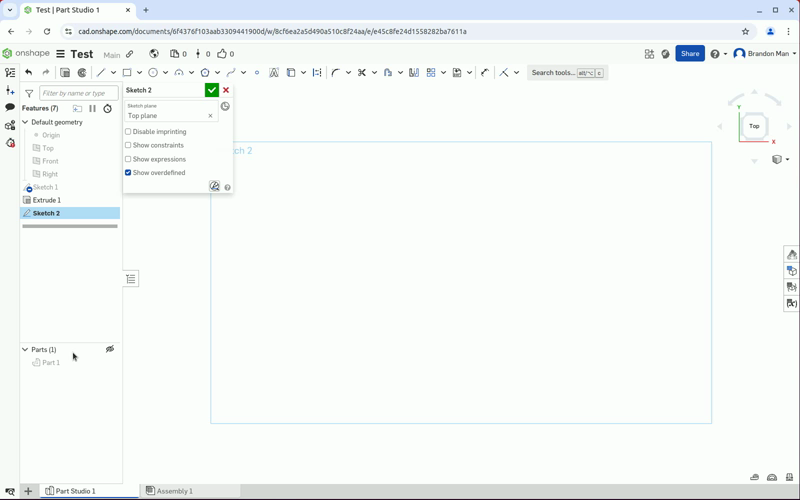
key_down(shift)
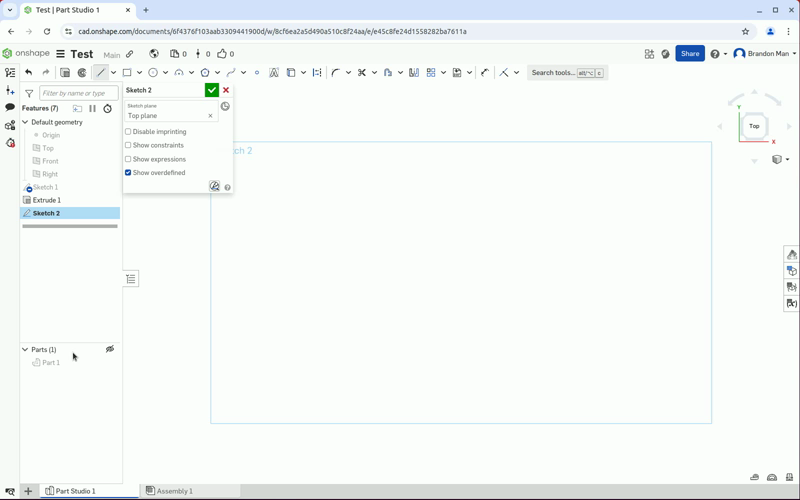
mouse_move(348, 324)
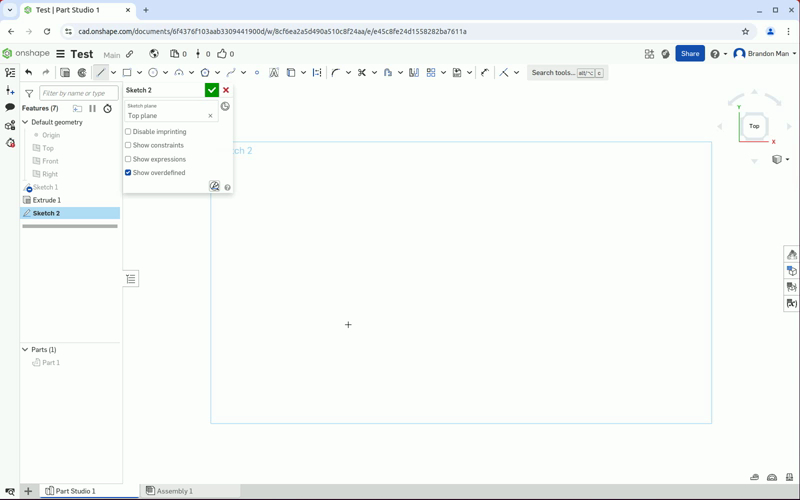
click(348, 324)
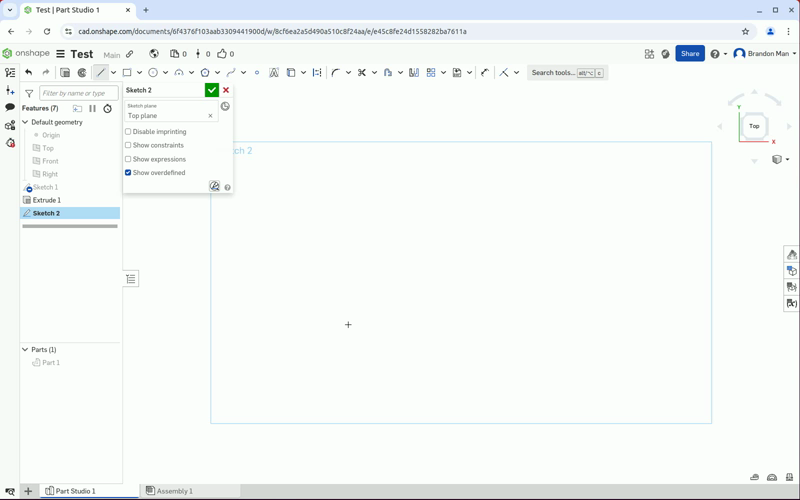
key_up(shift)
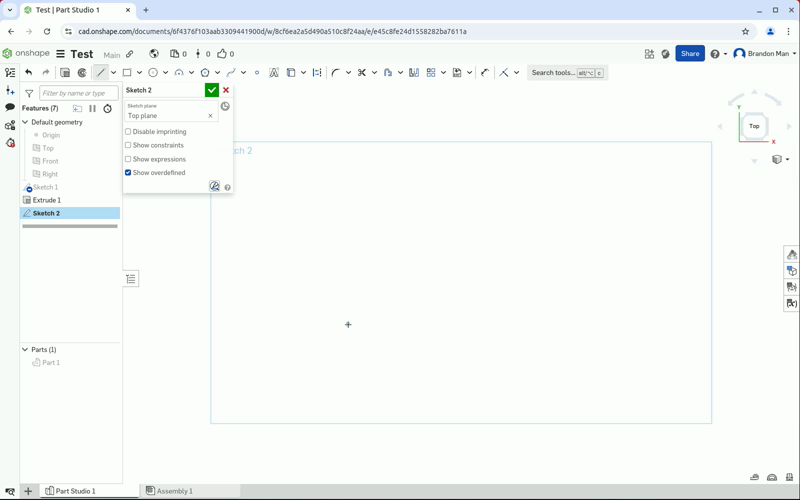
key_down(shift)
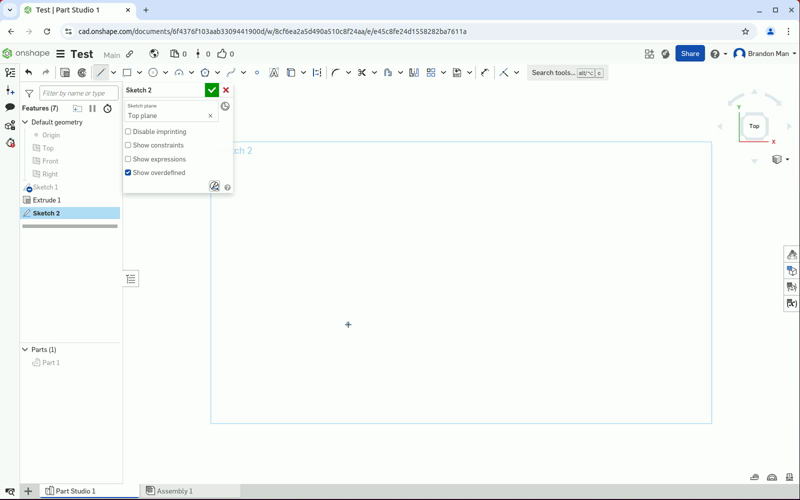
mouse_move(572, 324)
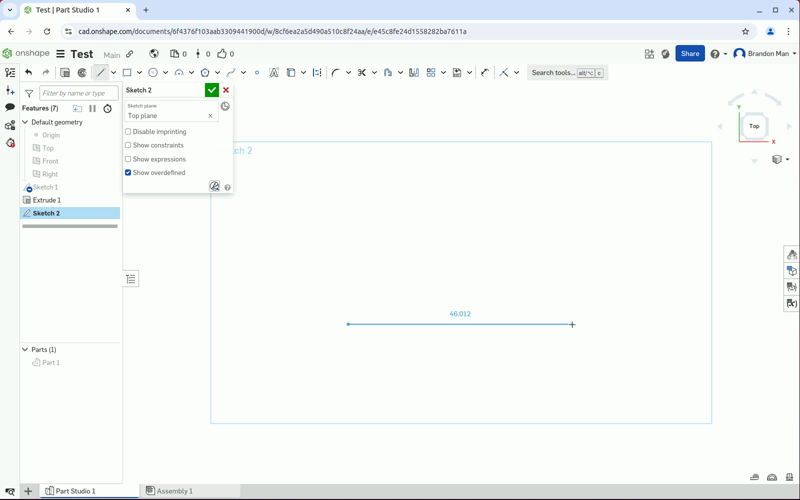
click(572, 324)
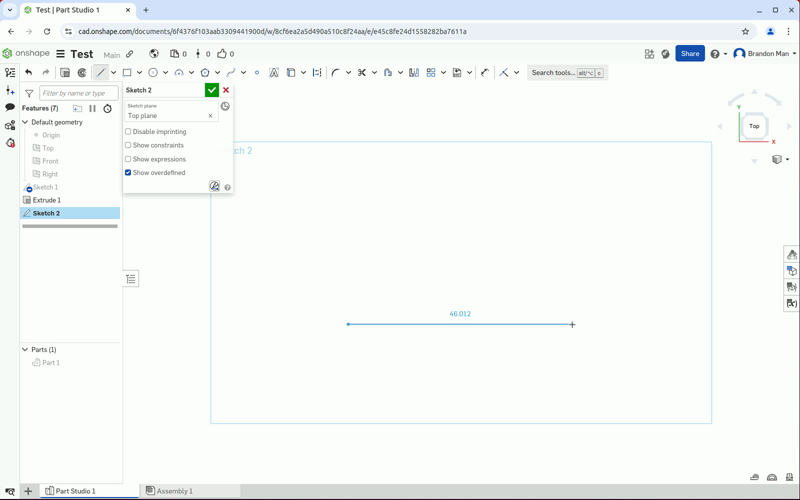
key_up(shift)
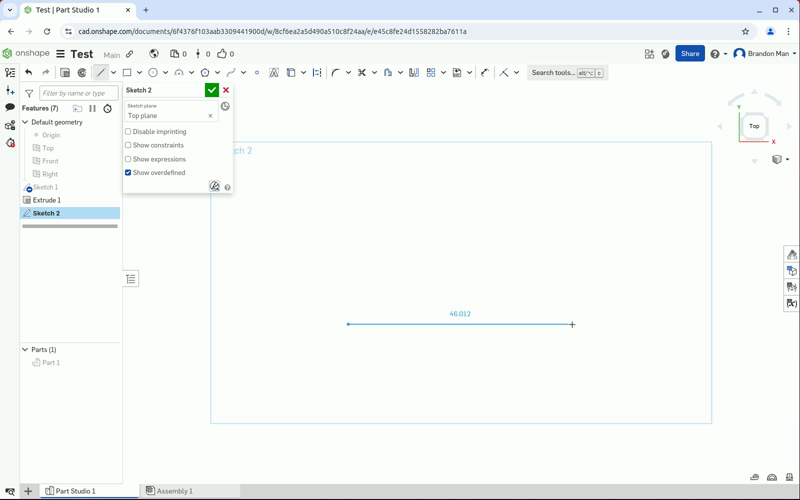
key_down(shift)
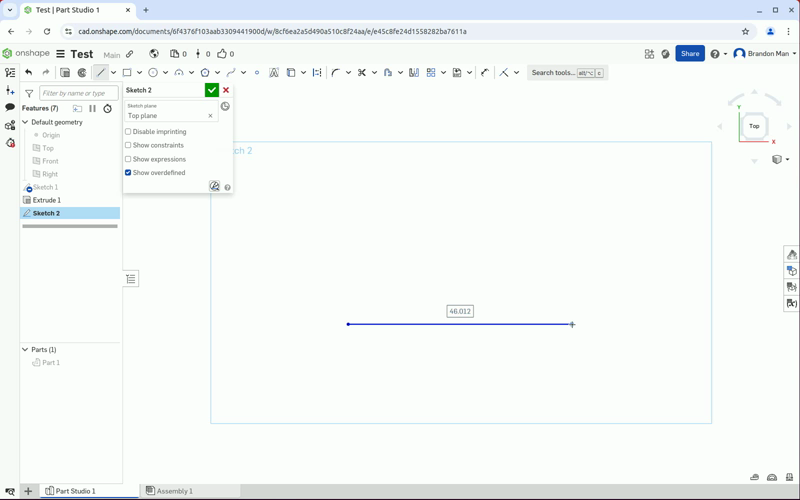
mouse_move(589, 324)
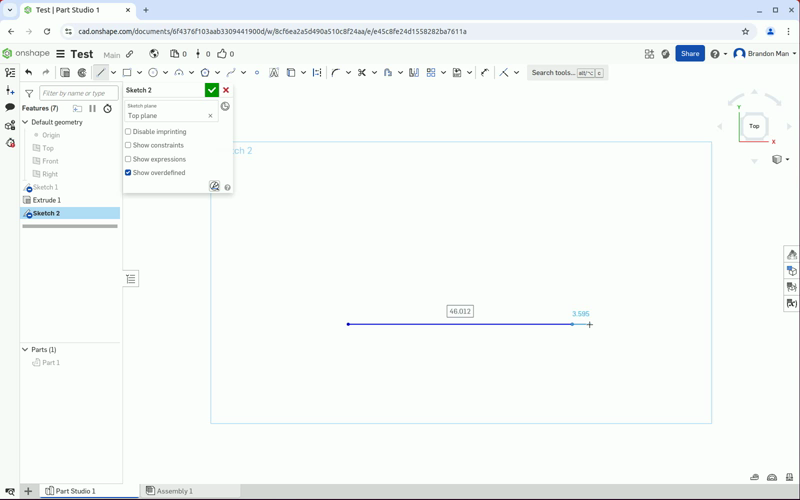
mouse_move(572, 319)
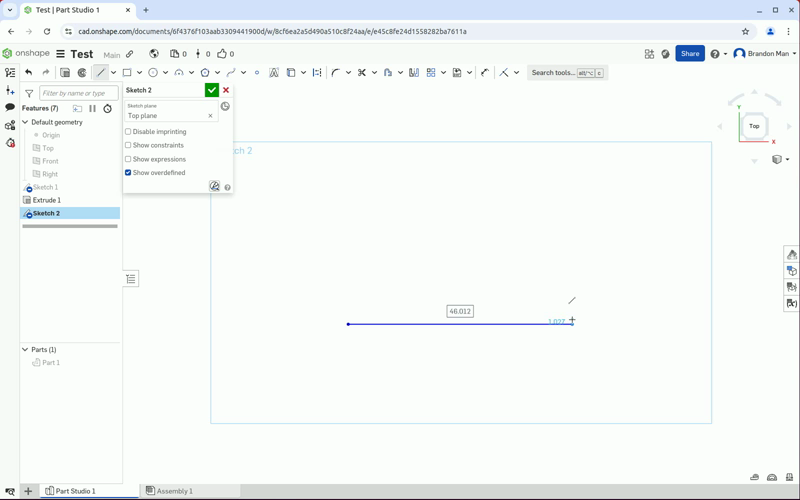
scroll(6)
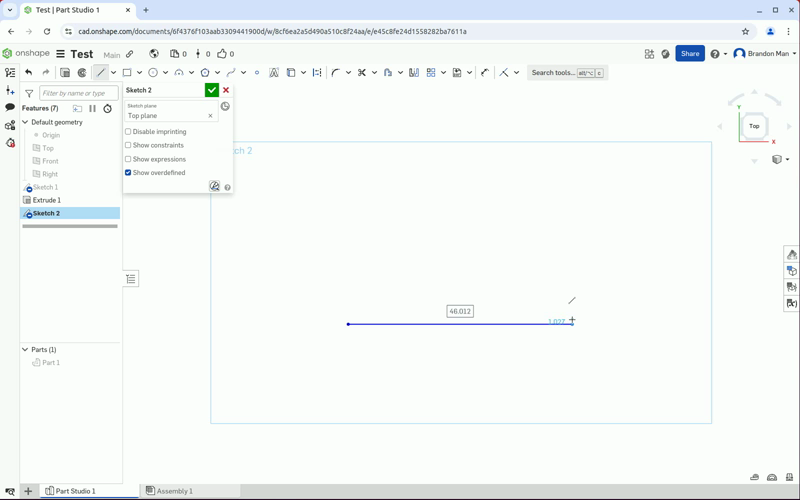
scroll(6)
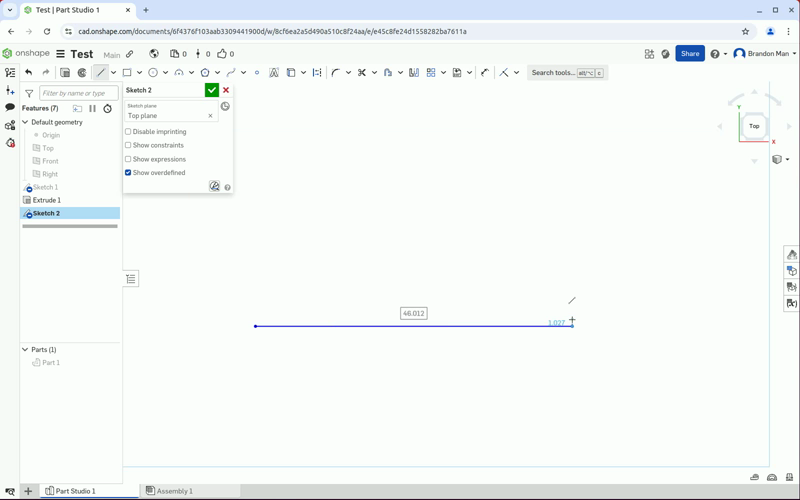
scroll(6)
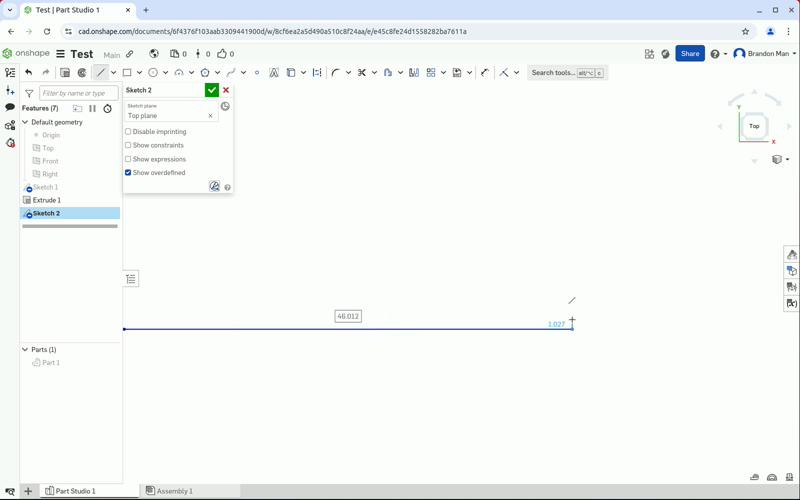
scroll(6)
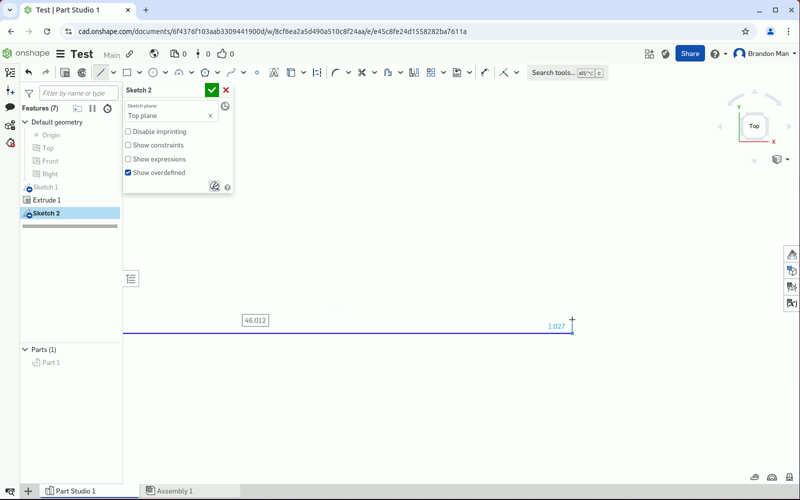
scroll(6)
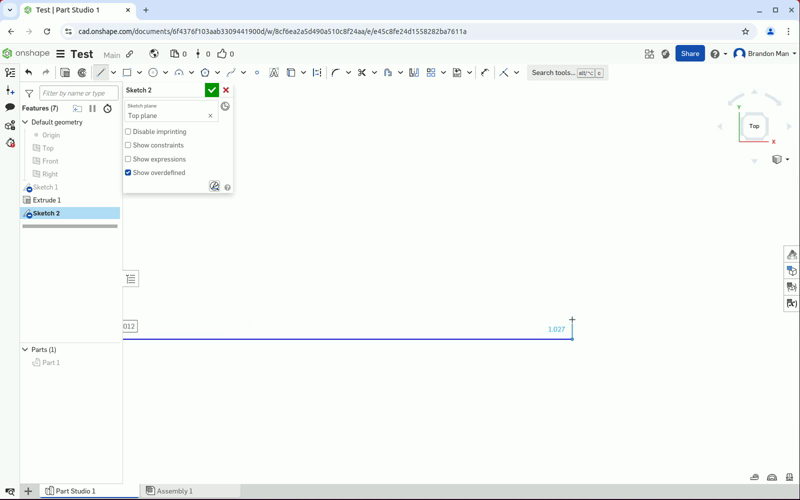
scroll(6)
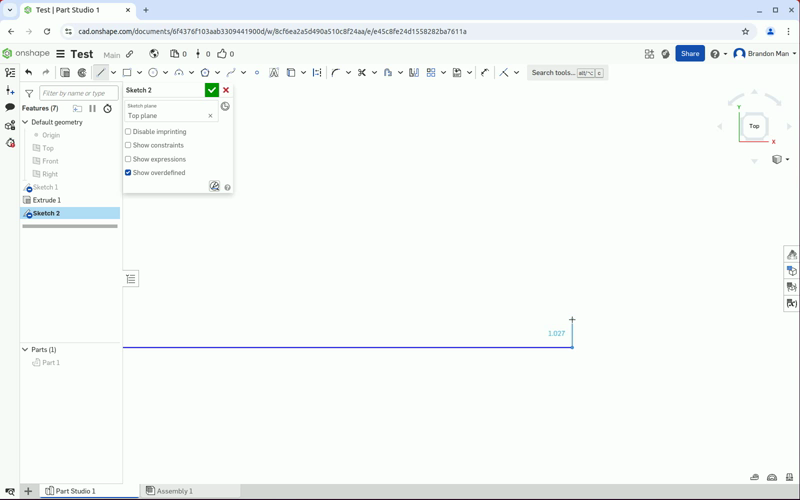
scroll(6)
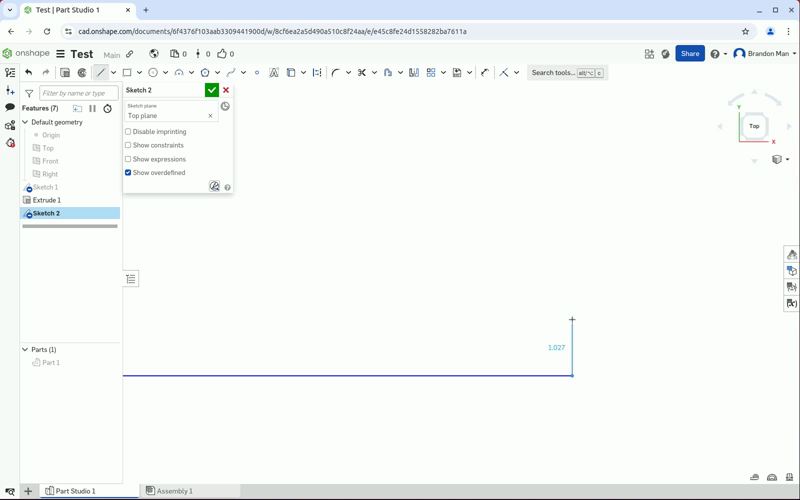
click(572, 319)
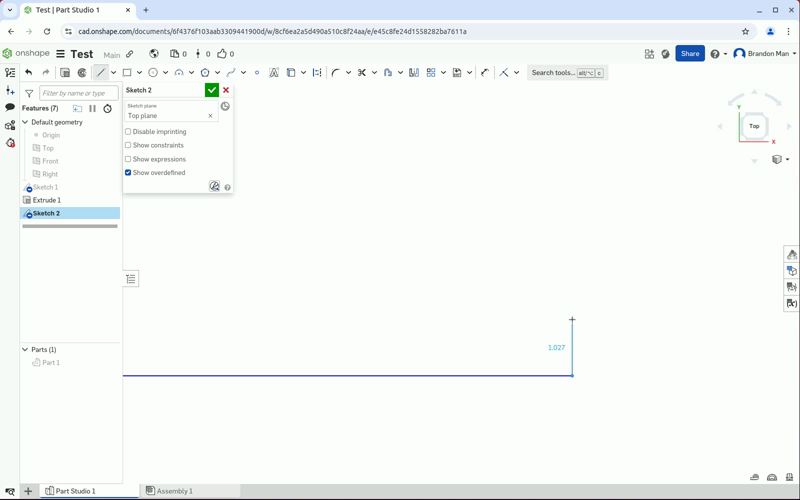
scroll(-6)
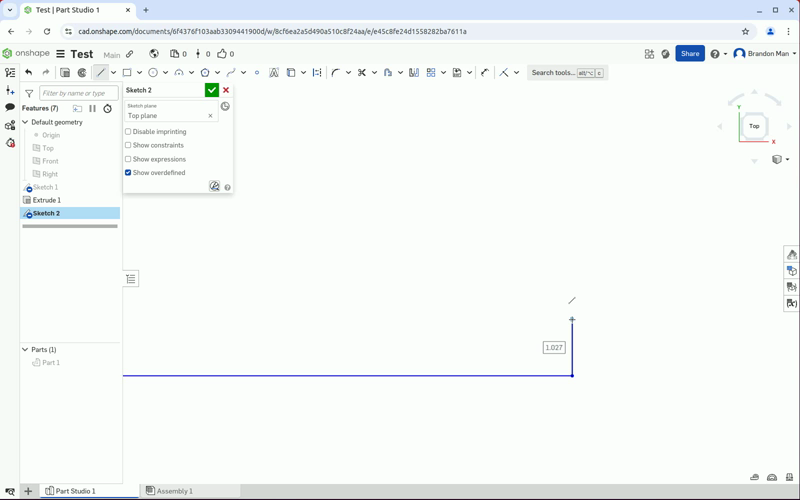
scroll(-6)
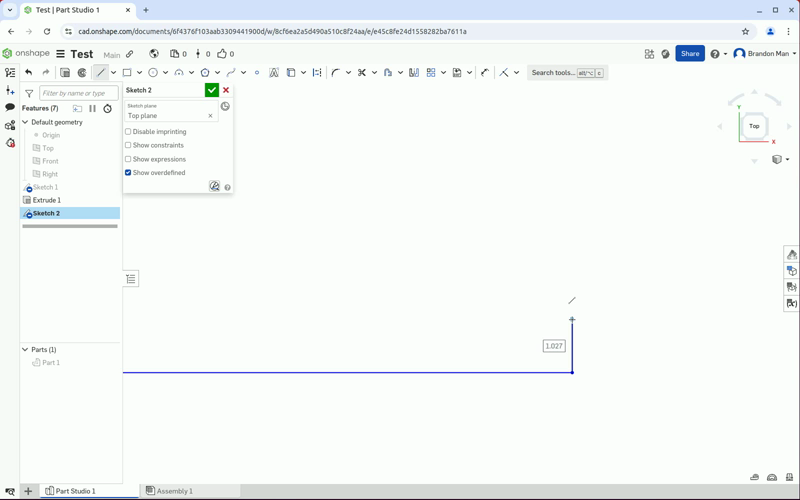
scroll(-6)
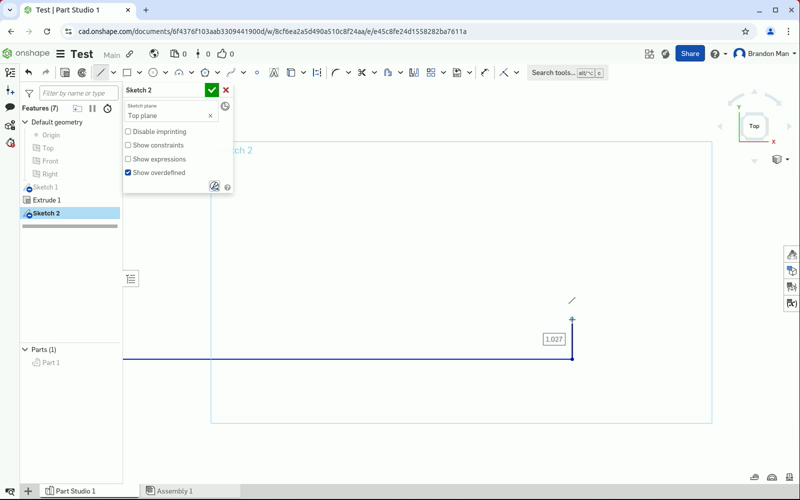
scroll(-6)
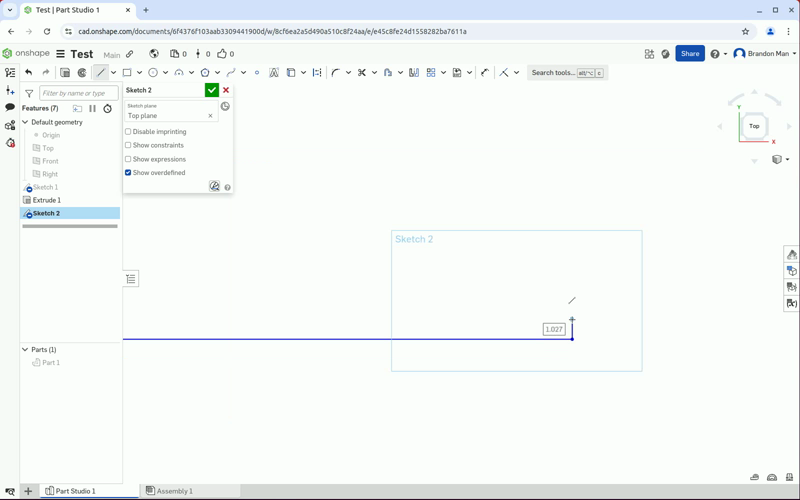
scroll(-6)
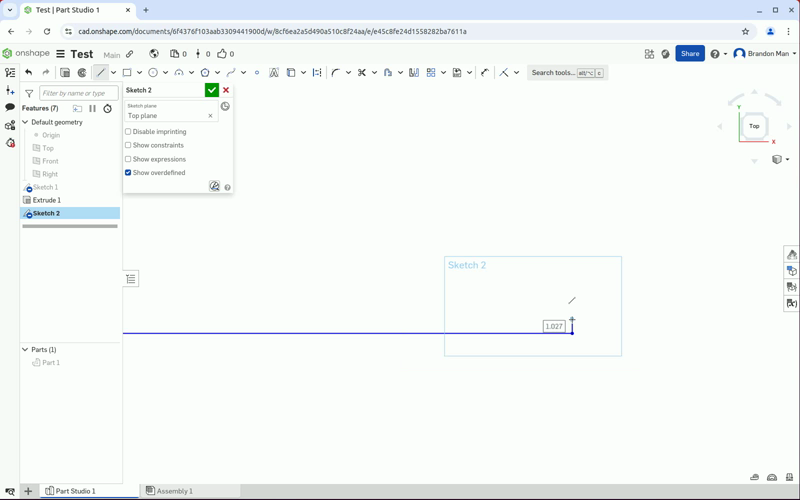
scroll(-6)
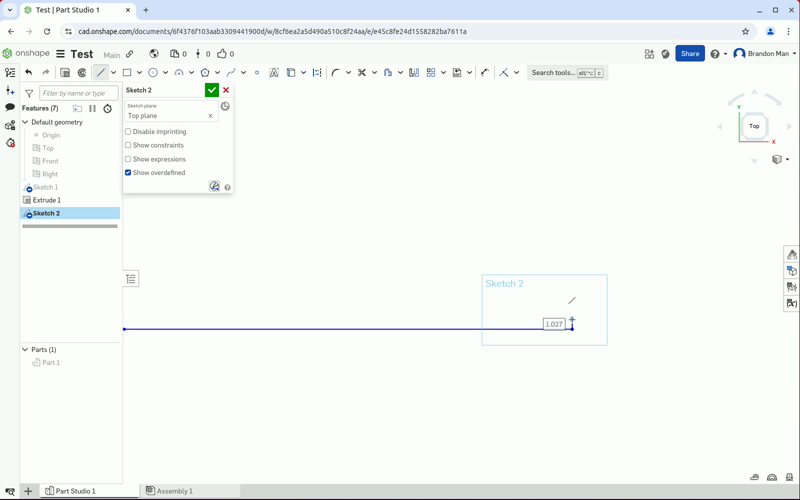
scroll(-6)
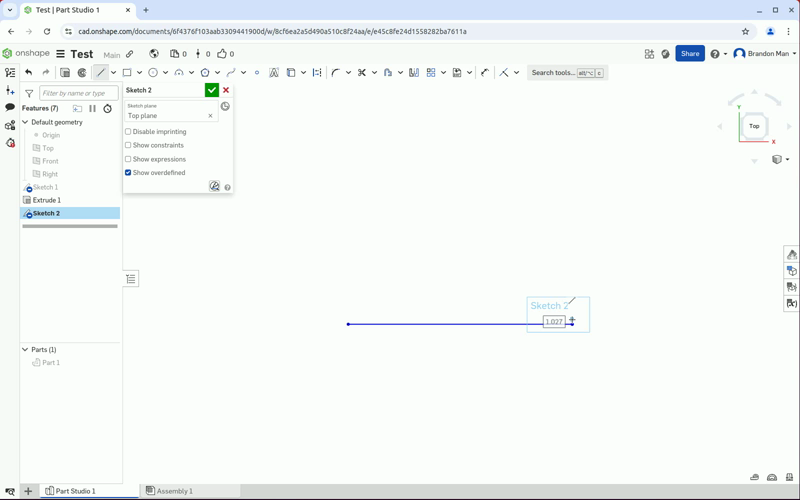
key_up(shift)
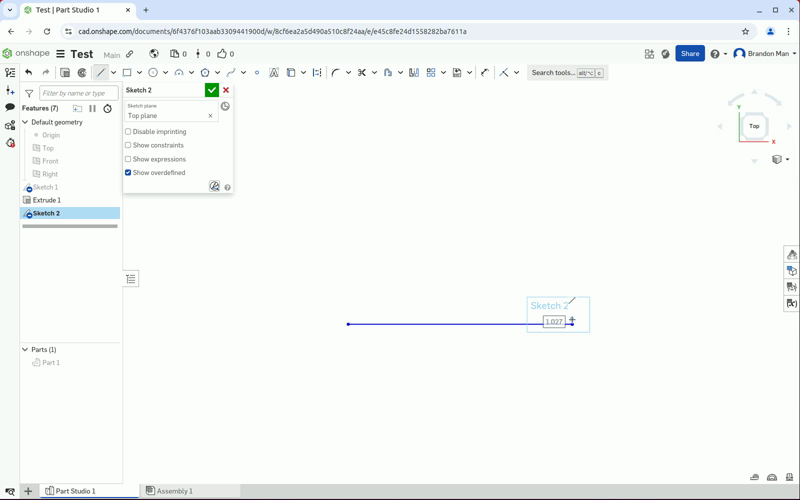
key_down(shift)
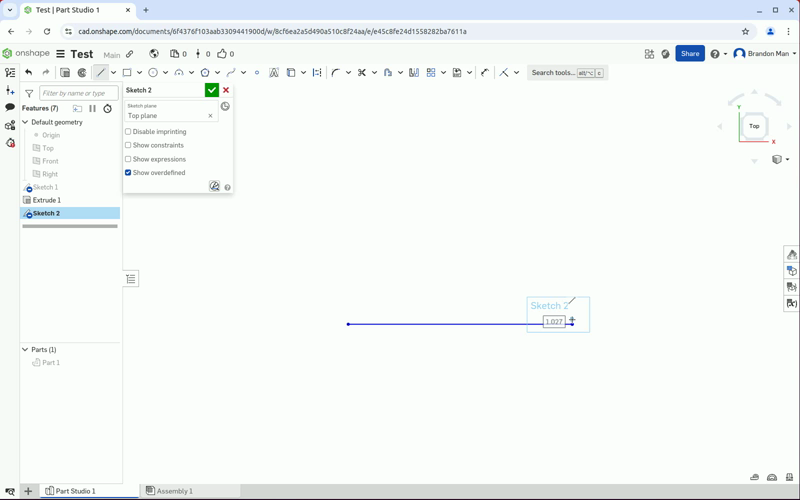
mouse_move(348, 319)
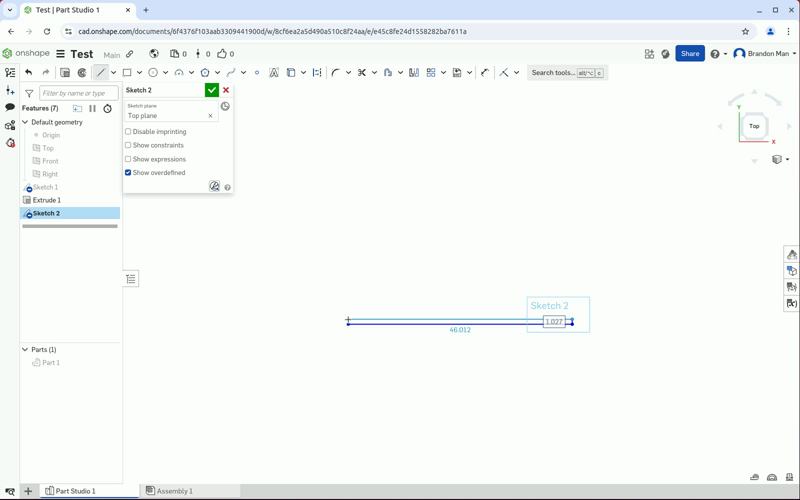
click(348, 319)
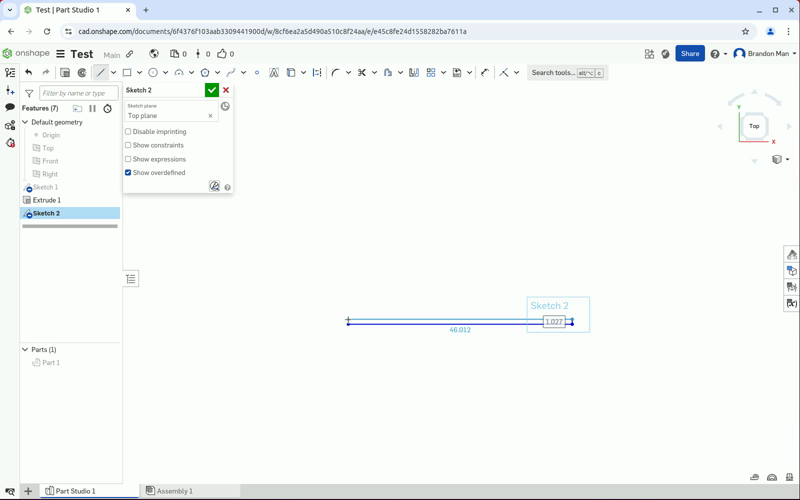
key_up(shift)
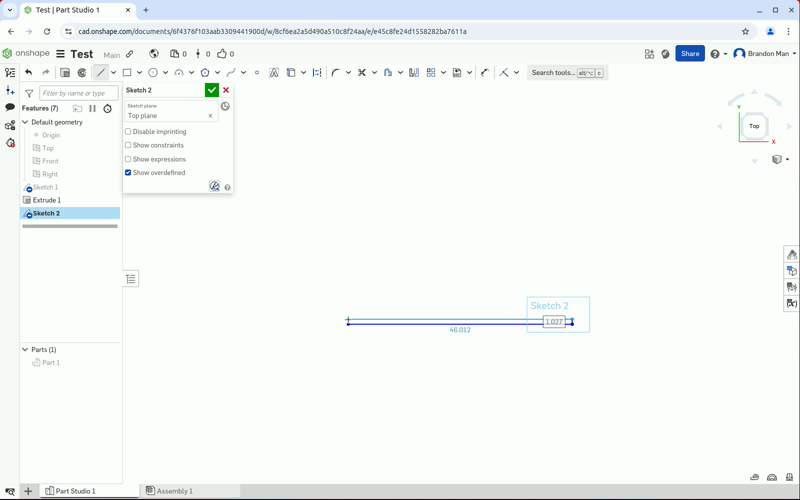
mouse_move(378, 319)
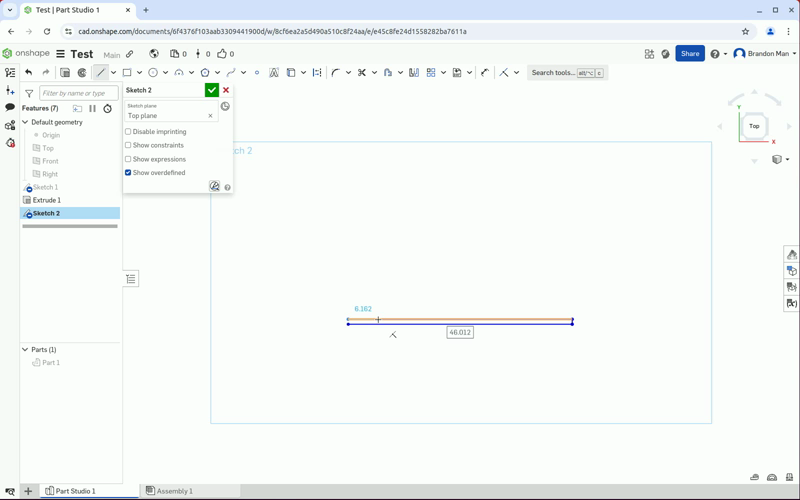
key_down(shift)
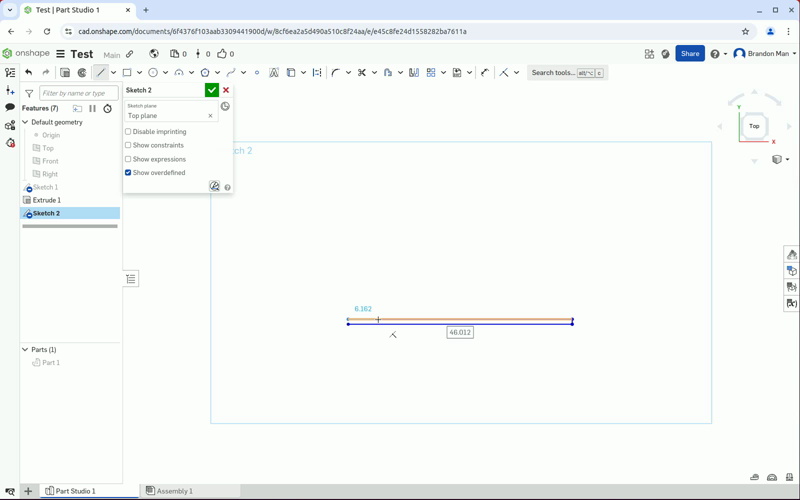
mouse_move(348, 324)
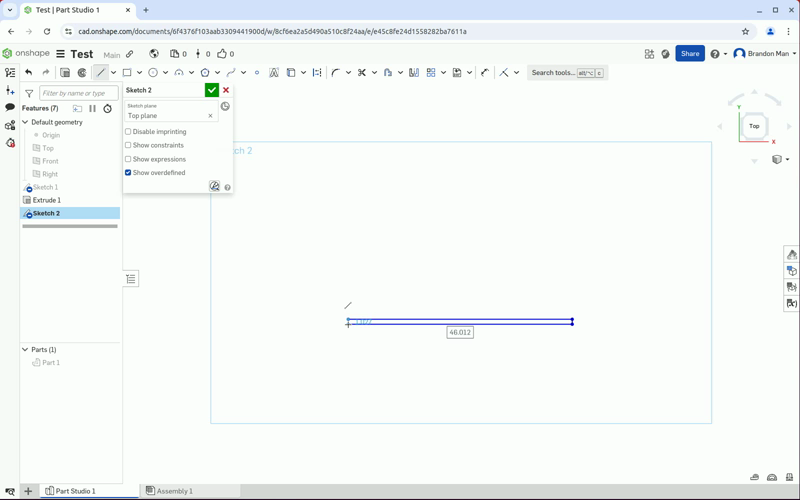
scroll(6)
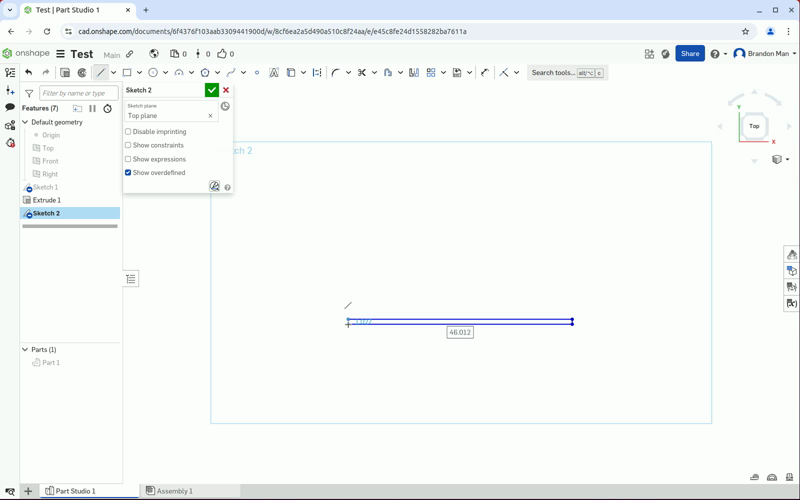
scroll(6)
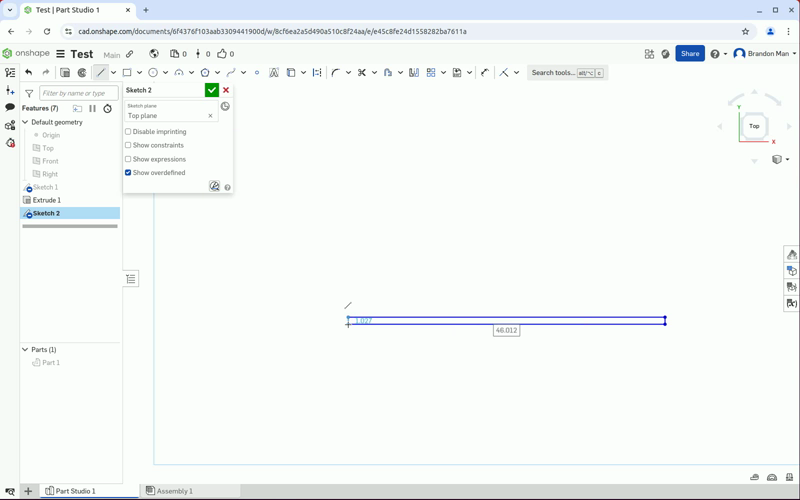
scroll(6)
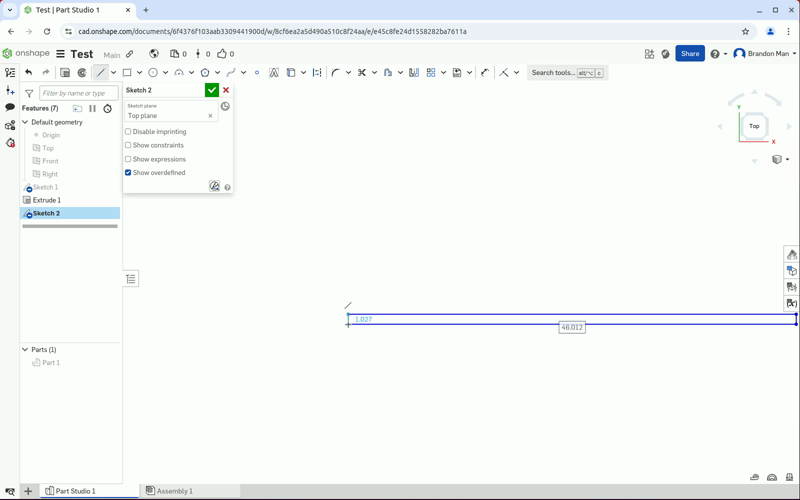
scroll(6)
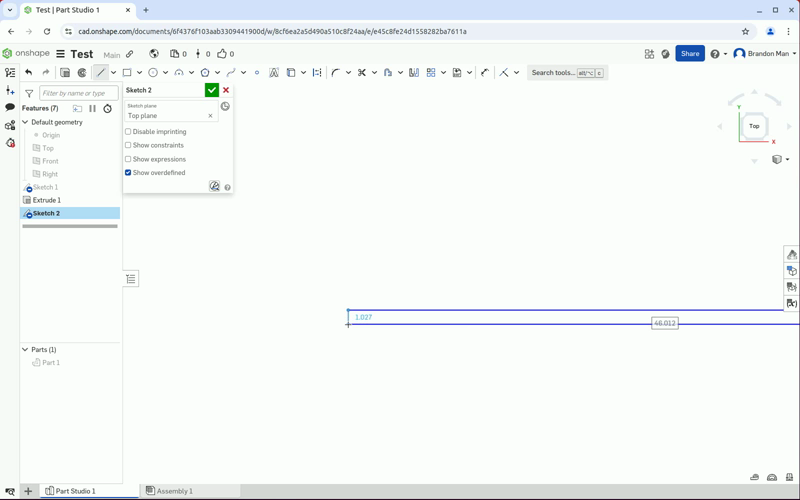
scroll(6)
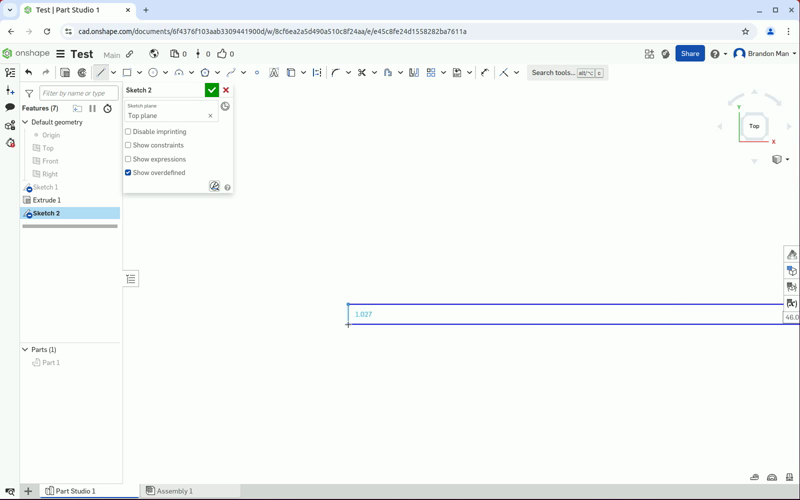
scroll(6)
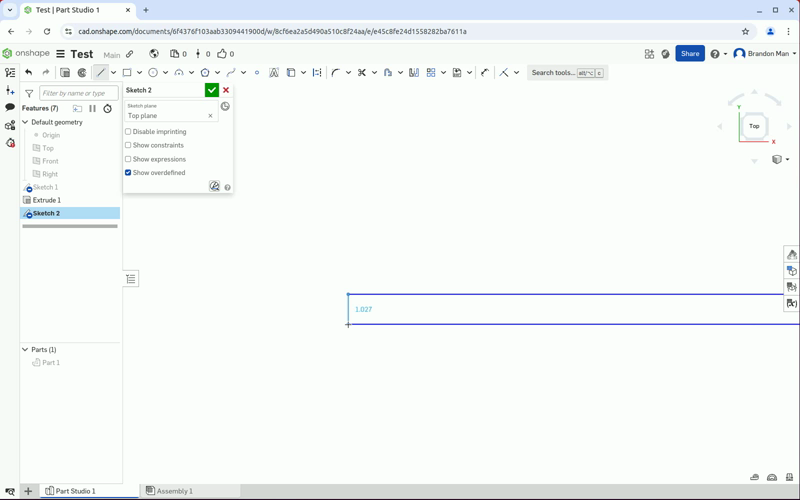
scroll(6)
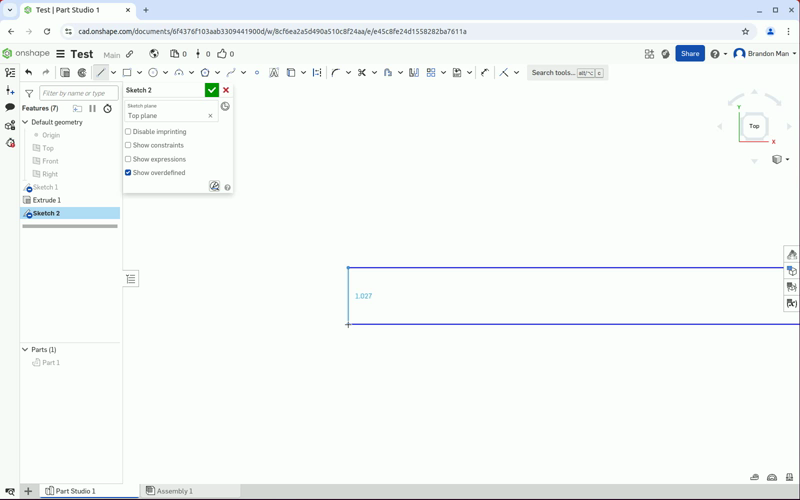
key_up(shift)
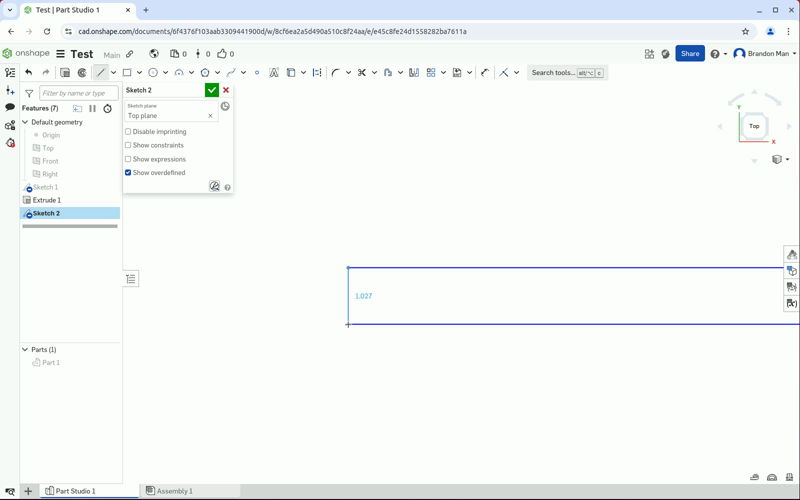
click(348, 324)
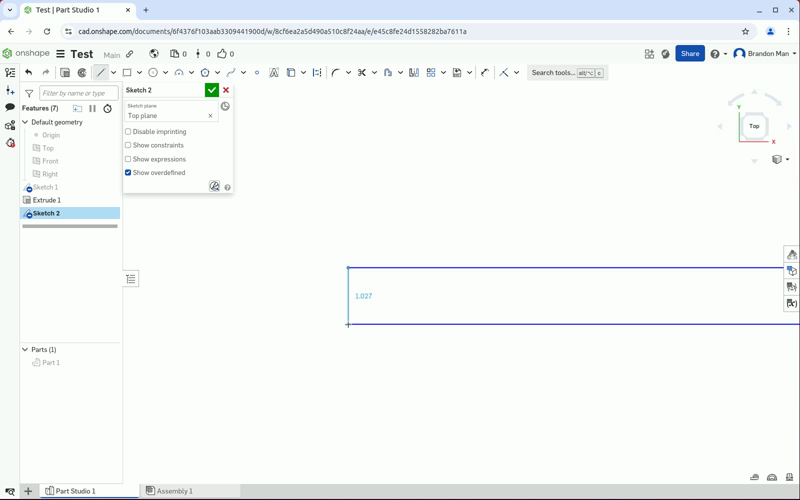
scroll(-6)
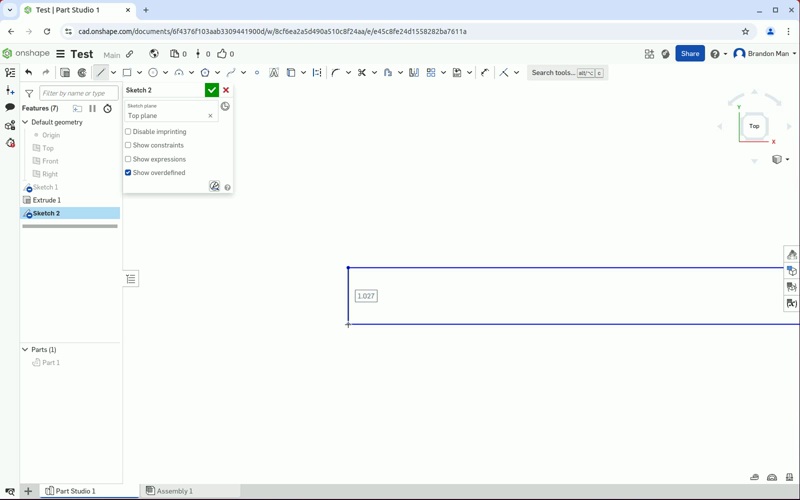
scroll(-6)
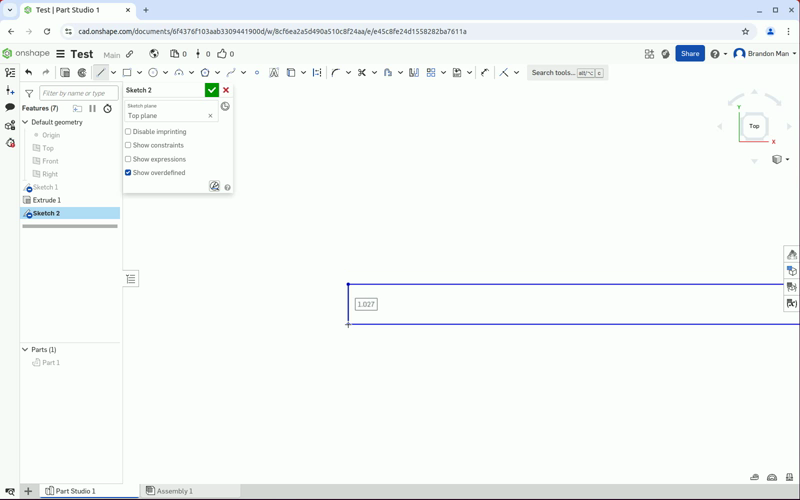
scroll(-6)
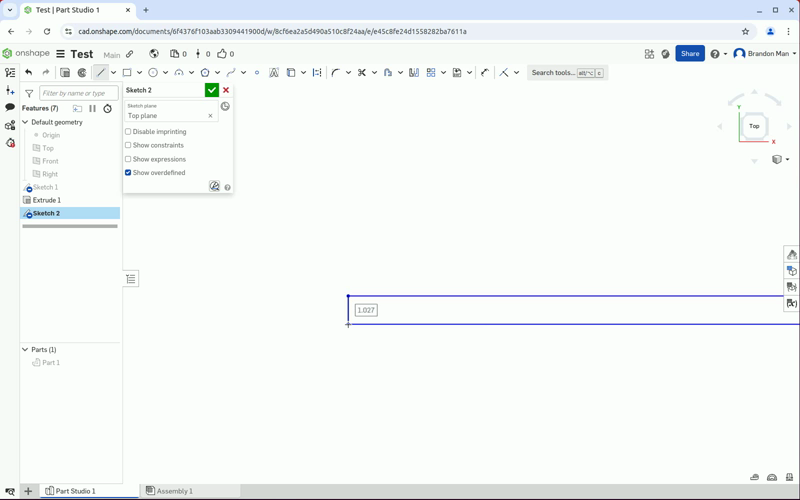
scroll(-6)
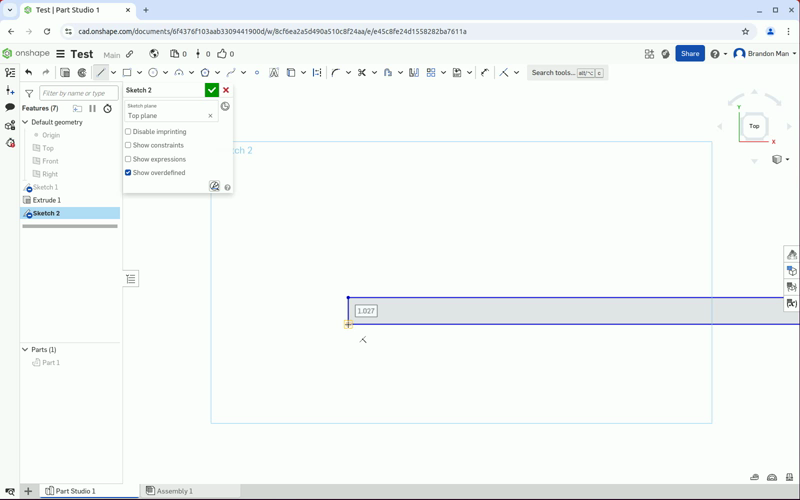
scroll(-6)
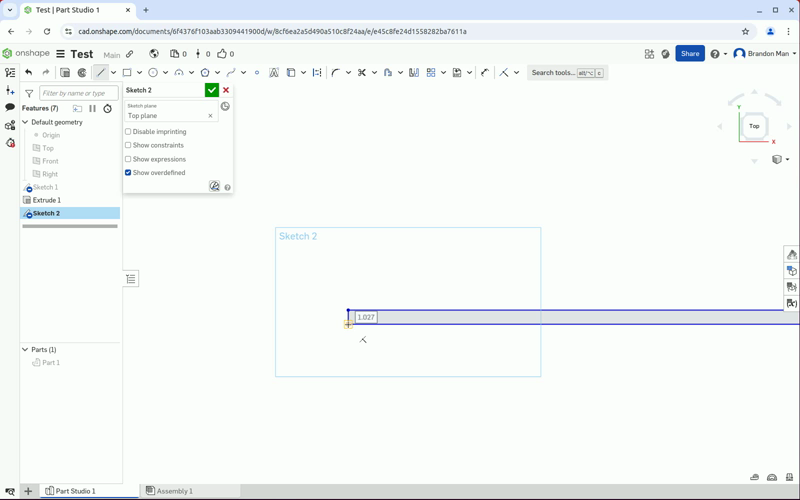
scroll(-6)
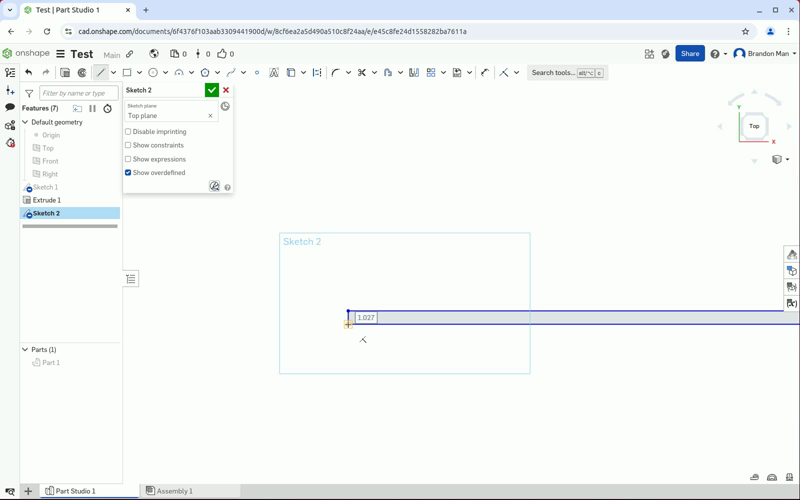
scroll(-6)
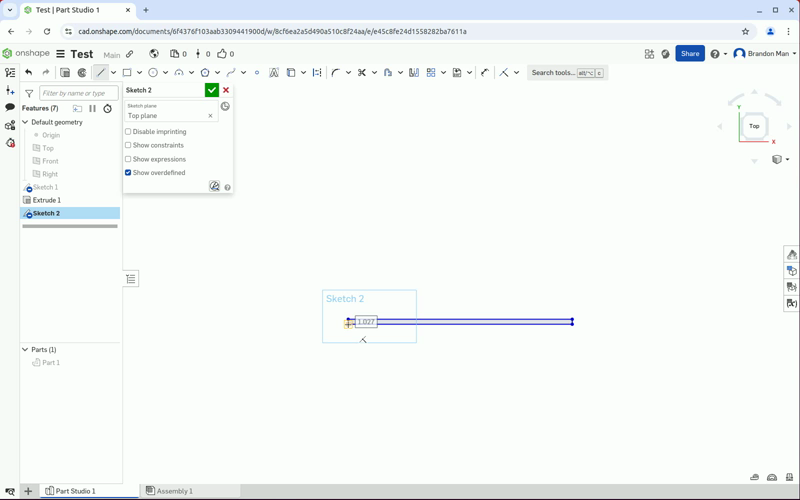
key(esc)
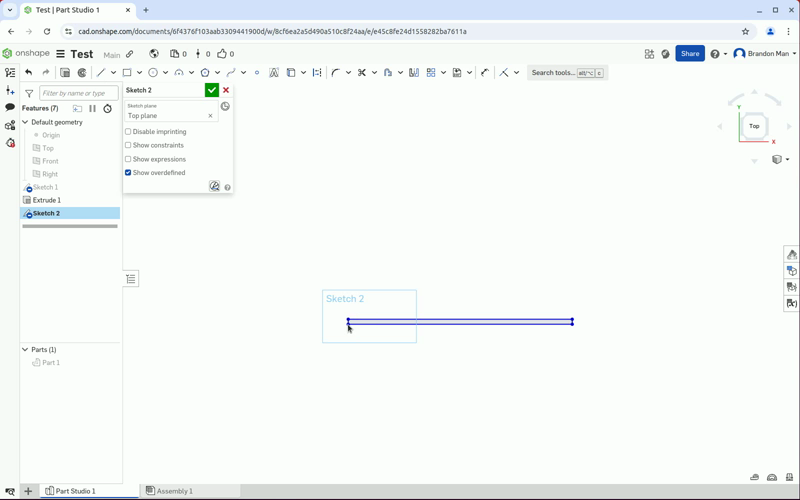
mouse_move(494, 321)
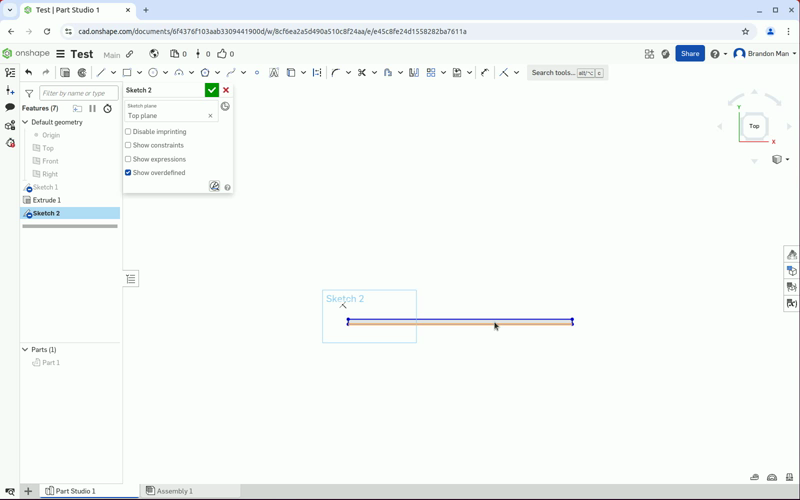
scroll(6)
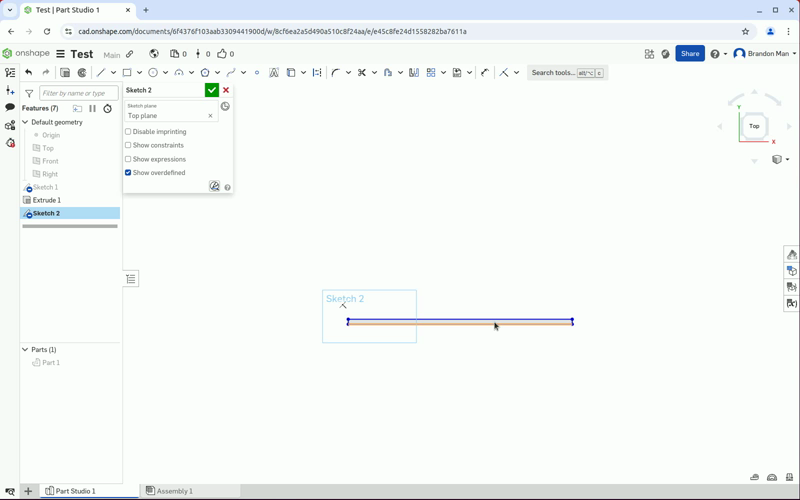
scroll(6)
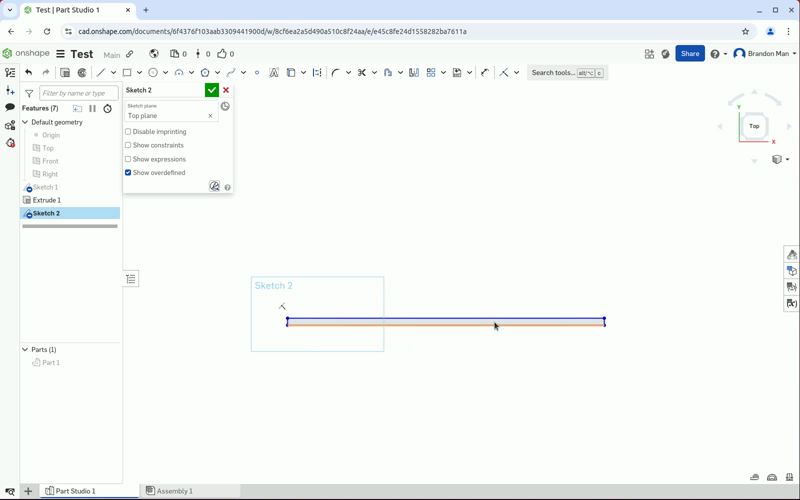
scroll(6)
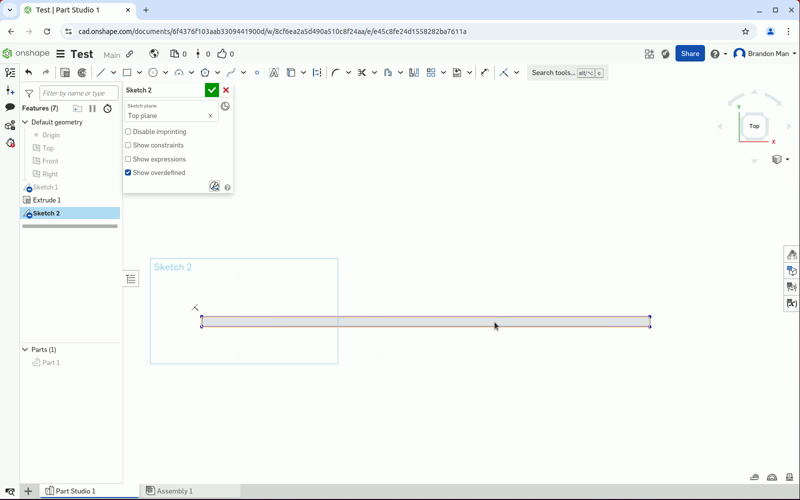
scroll(6)
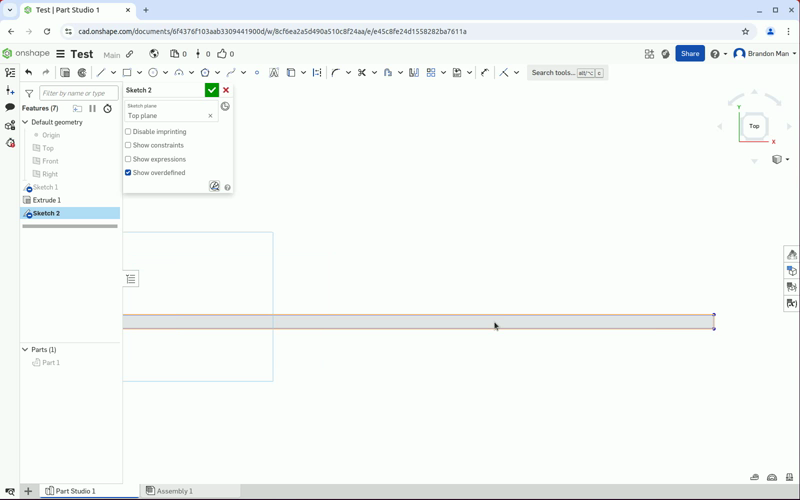
scroll(6)
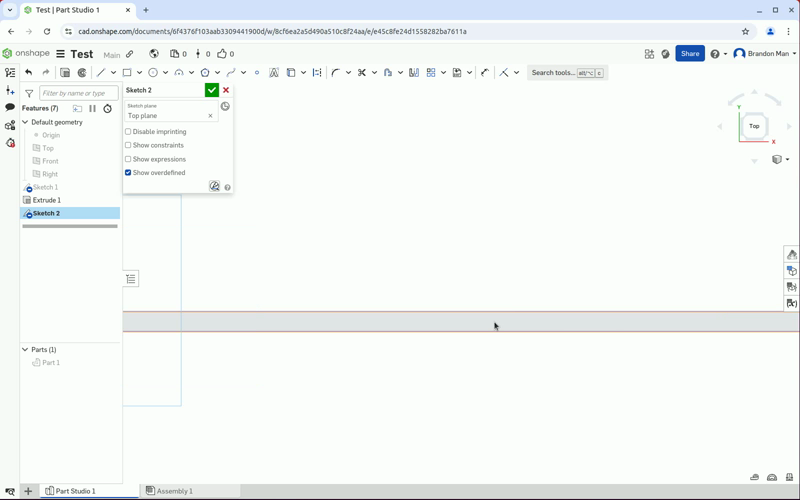
scroll(6)
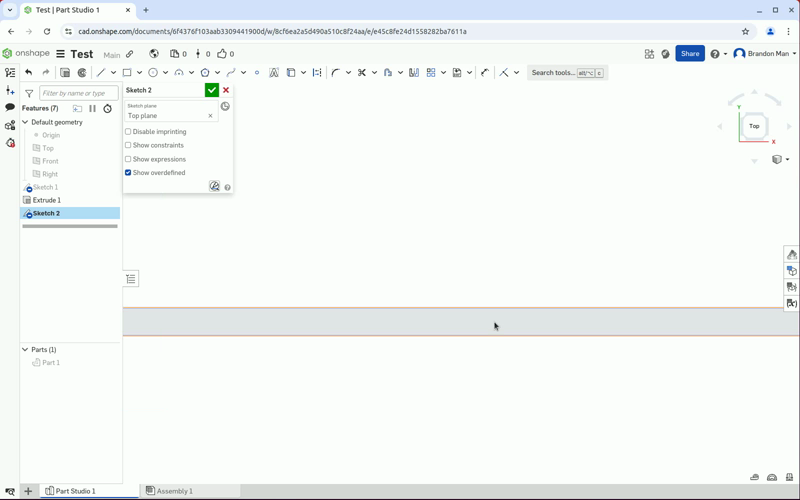
scroll(6)
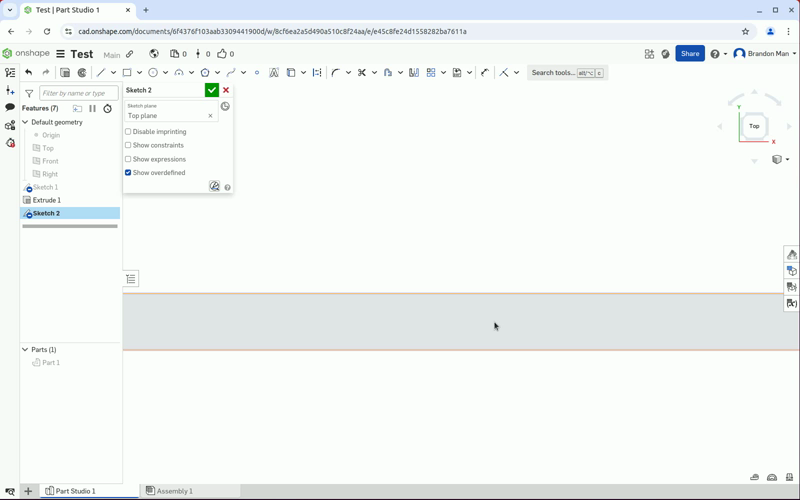
click(494, 321)
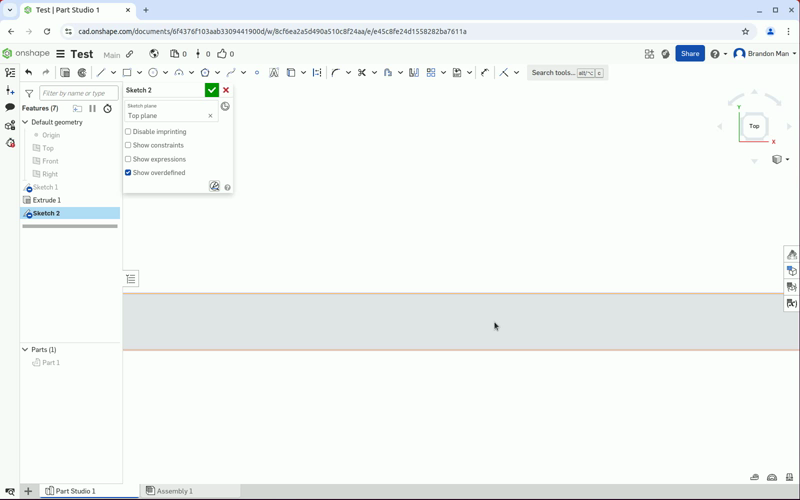
scroll(-6)
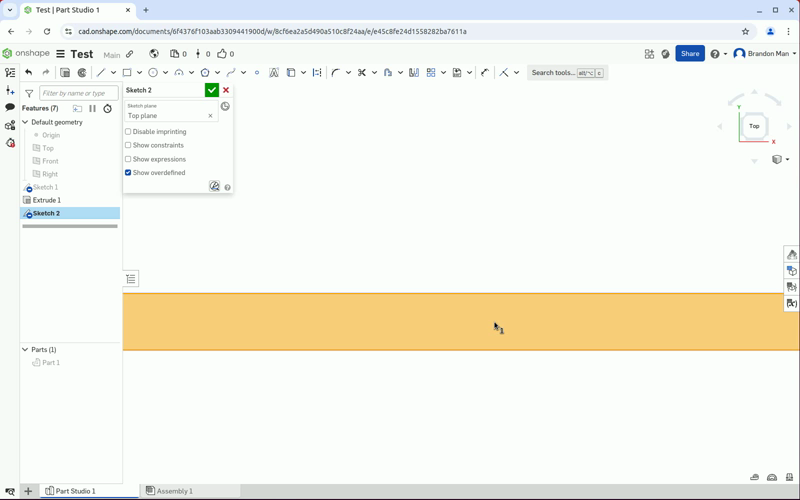
scroll(-6)
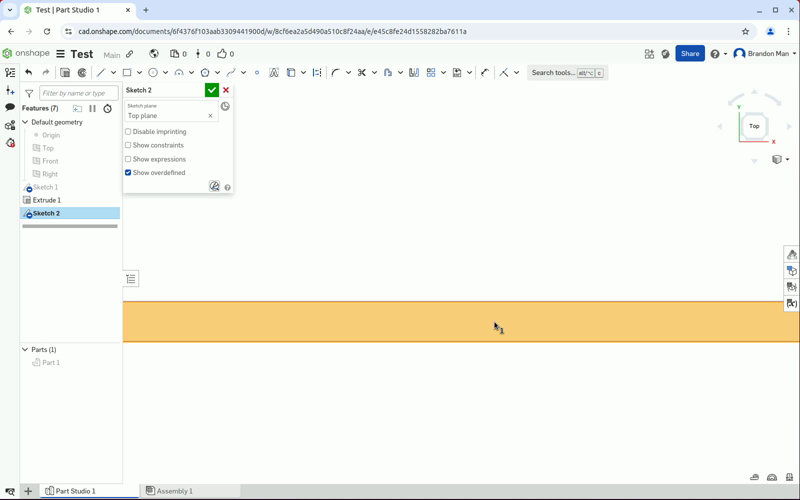
scroll(-6)
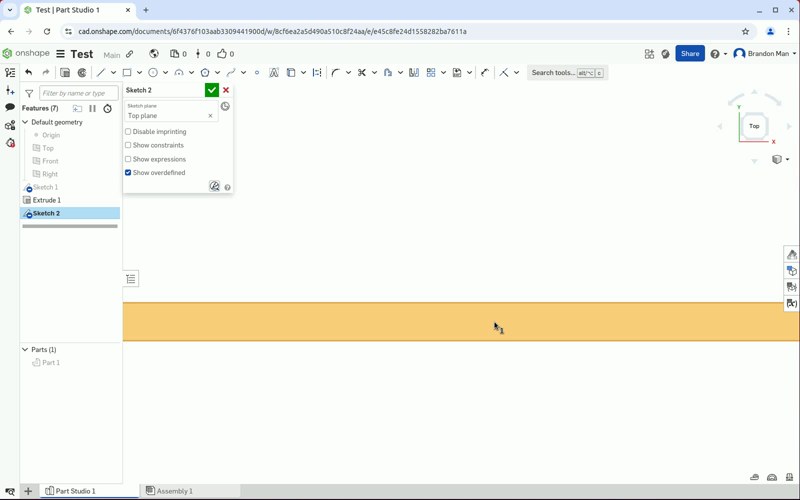
scroll(-6)
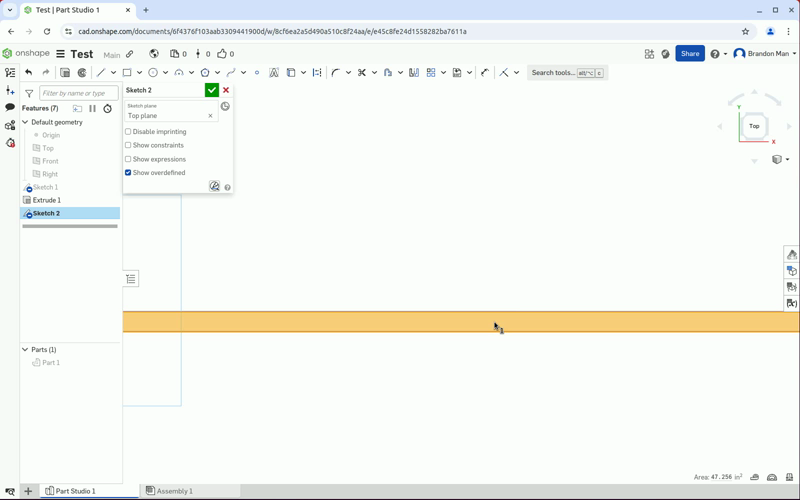
scroll(-6)
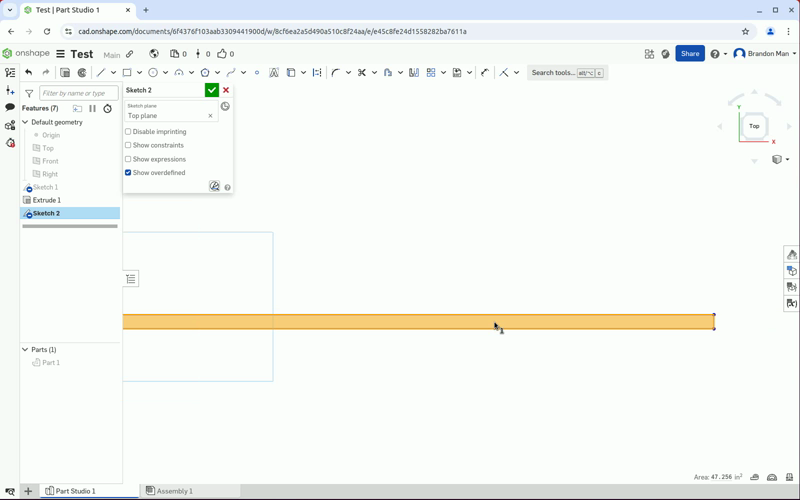
scroll(-6)
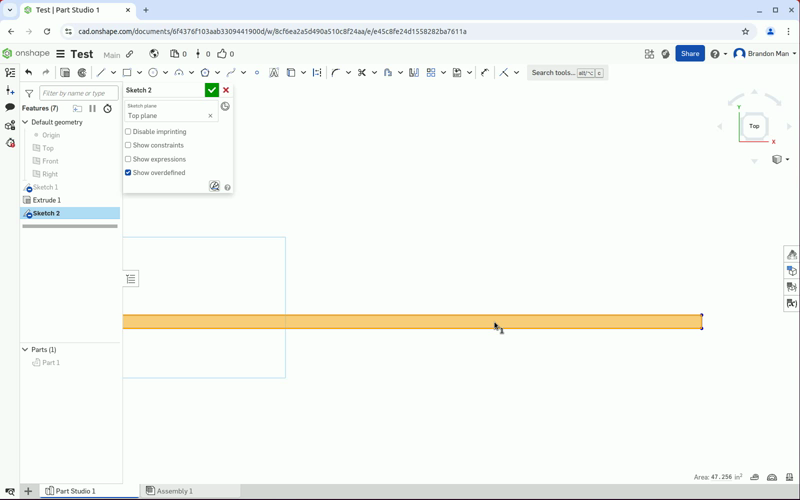
scroll(-6)
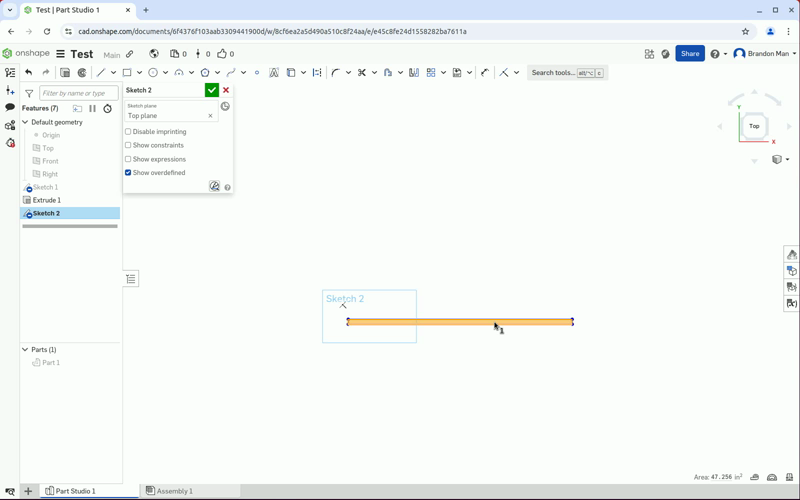
mouse_move(73, 352)
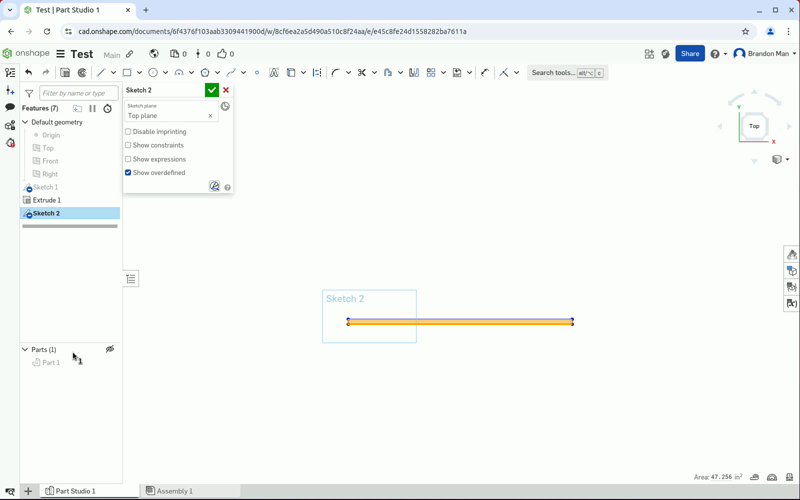
key(shift+y)
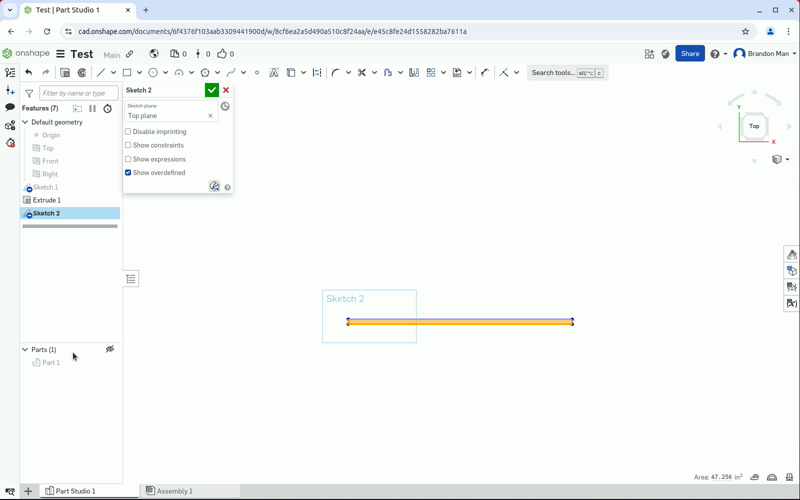
key(shift+e)
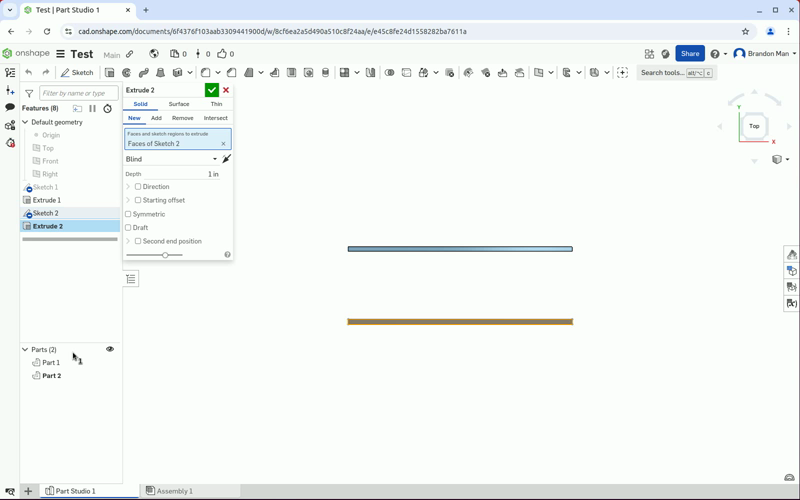
mouse_move(143, 106)
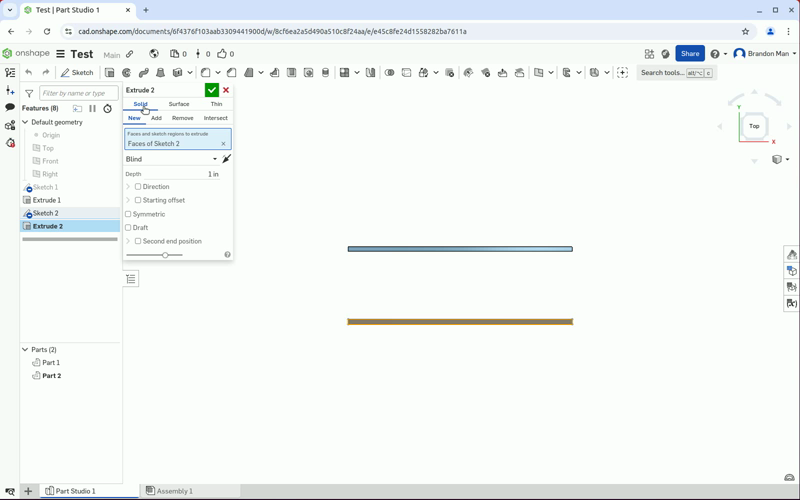
click(143, 106)
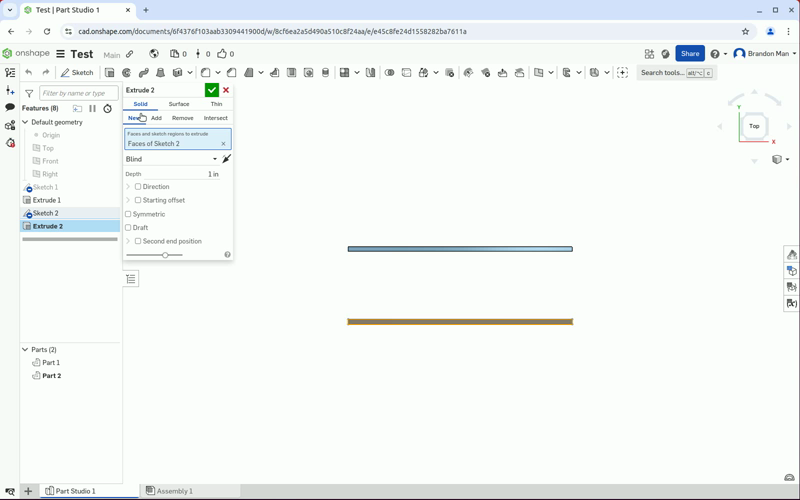
mouse_move(137, 120)
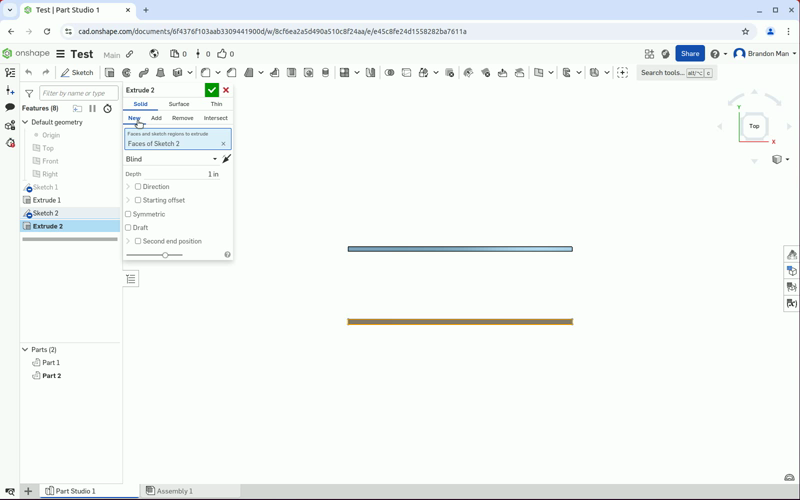
click(137, 120)
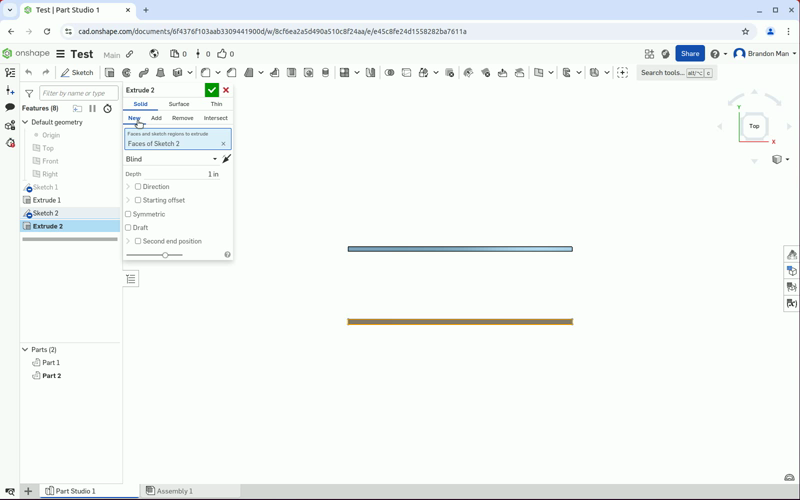
key(tab, 4)
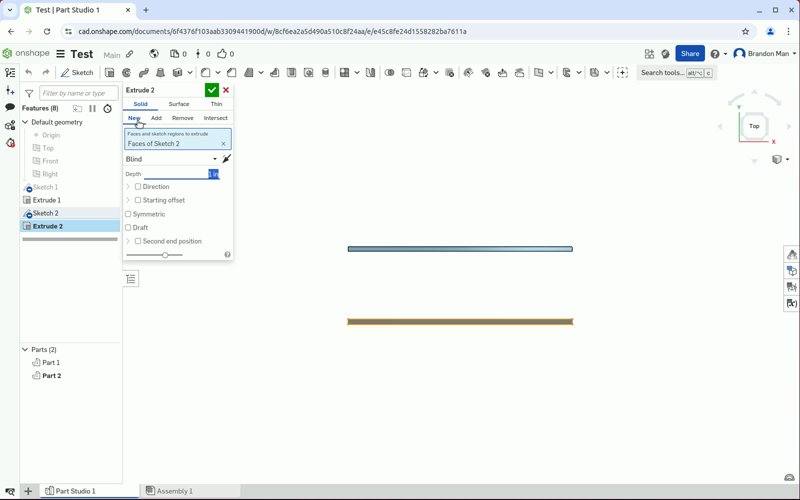
text(1.444)
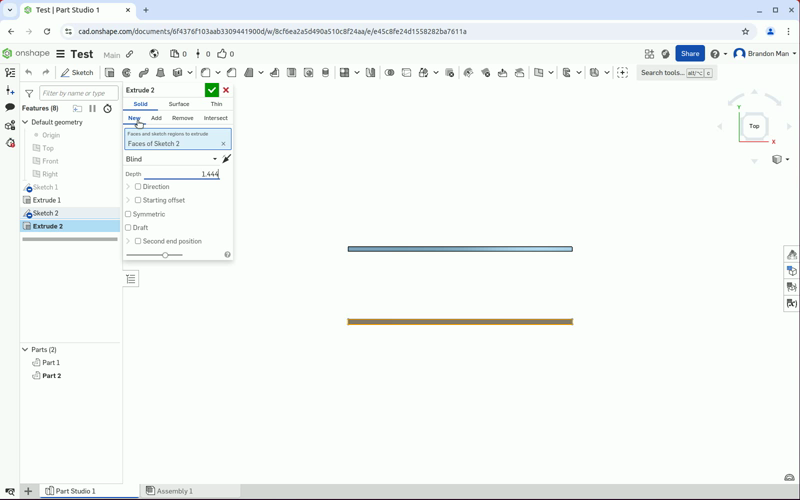
key(enter)
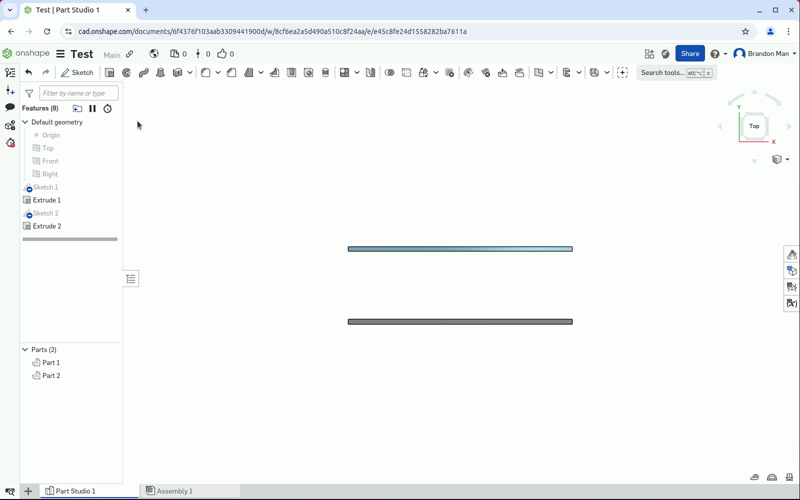
key(shift+h)
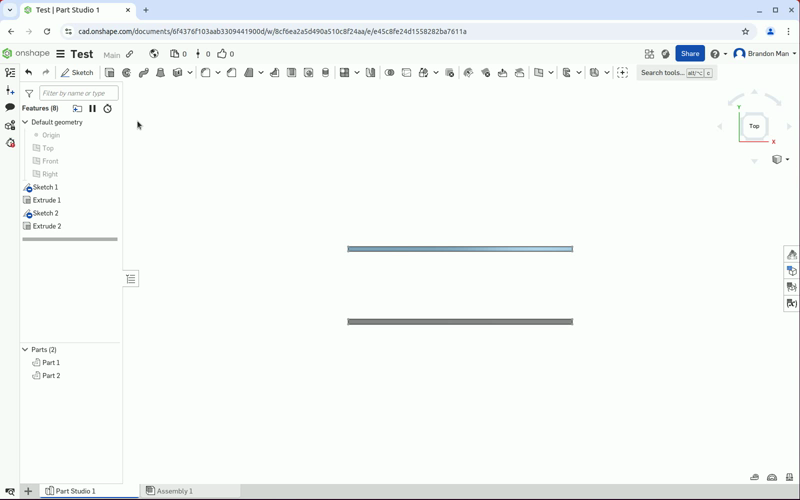
key(shift+h)
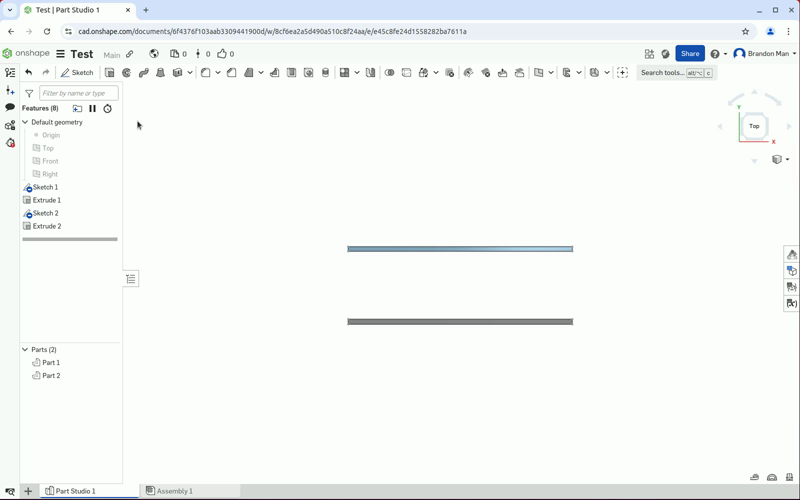
key(shift+7)
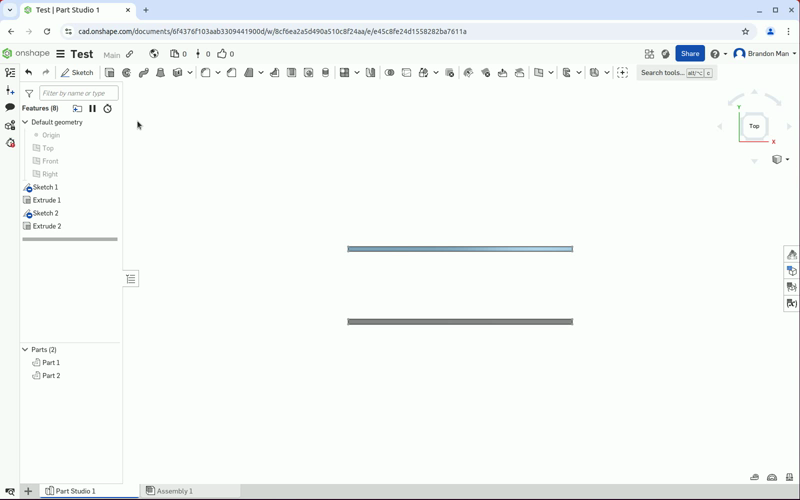
key(up, 3)
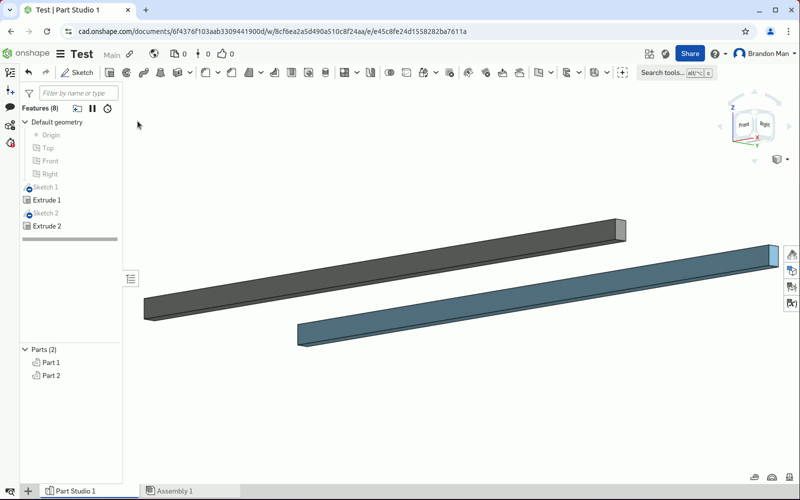
key(left, 3)
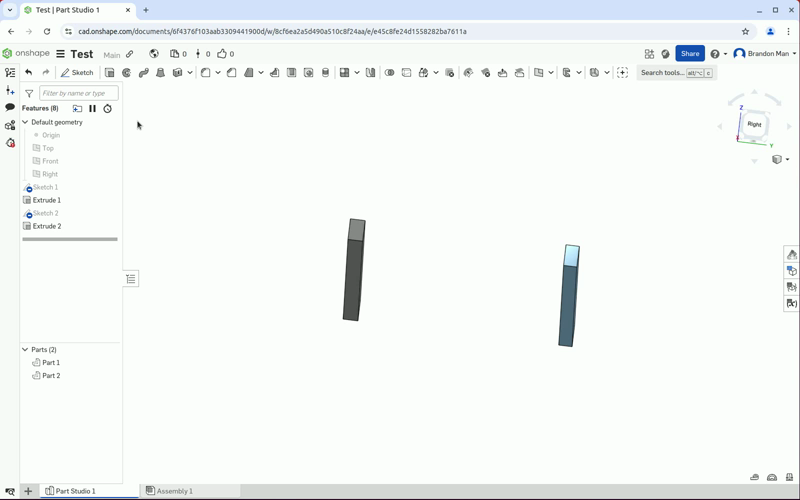
key(right, 3)
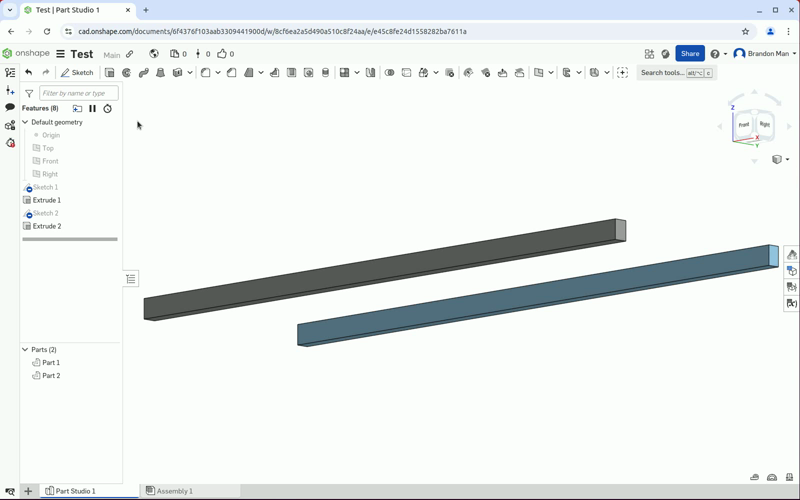
key(down, 3)
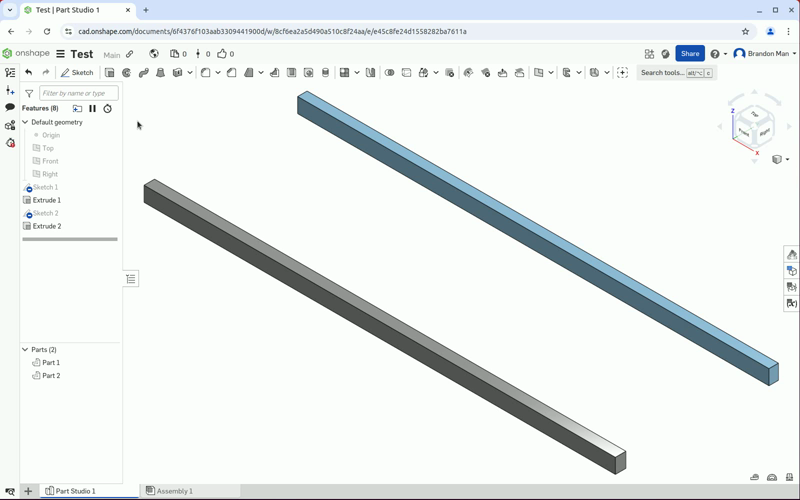
mouse_move(73, 189)
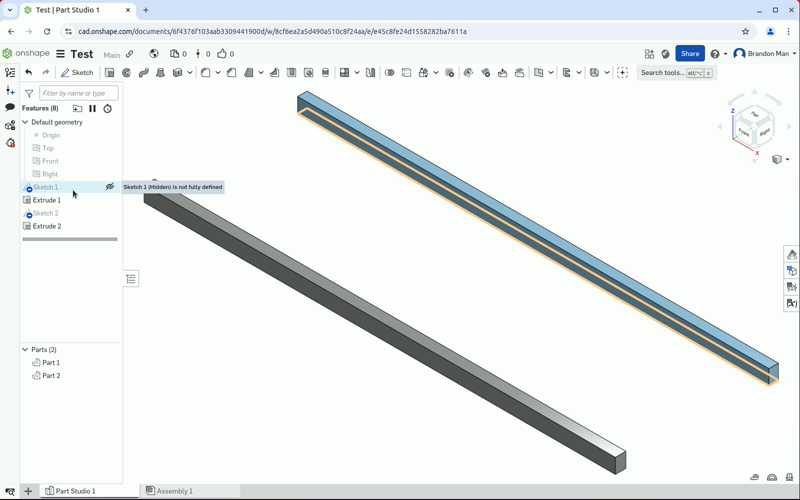
click(73, 189)